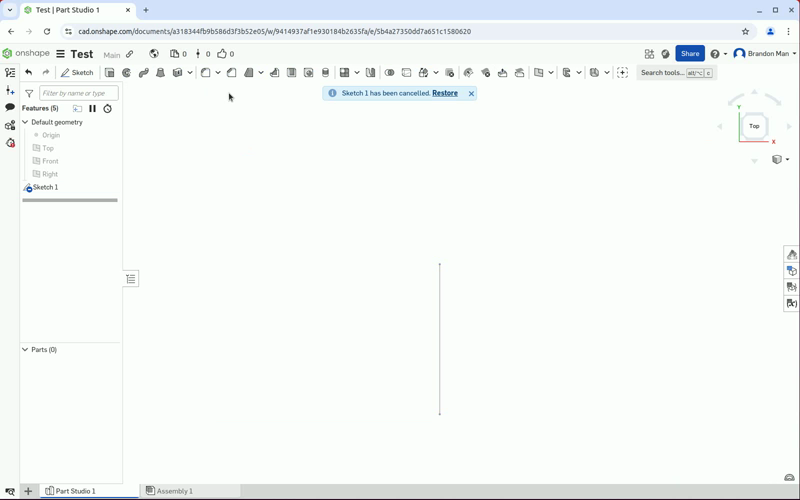
key(shift+h)
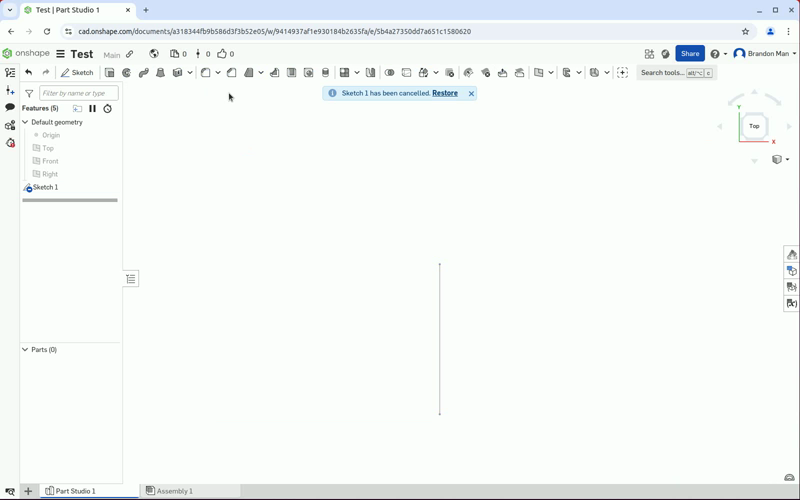
key(shift+s)
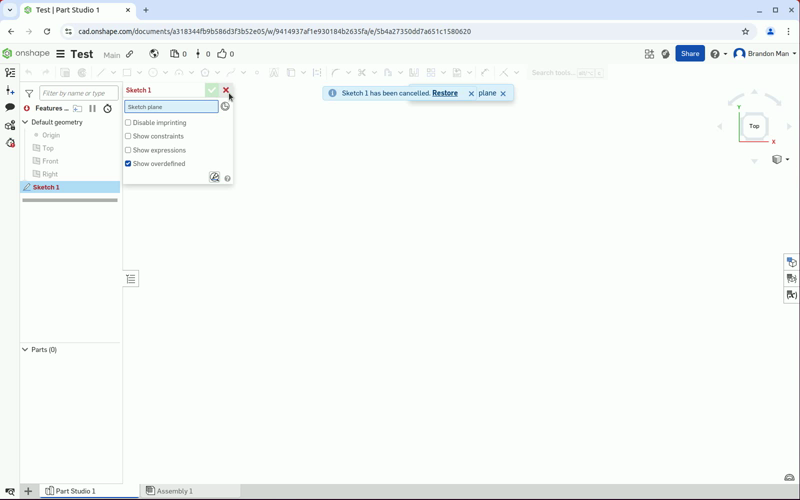
mouse_move(73, 150)
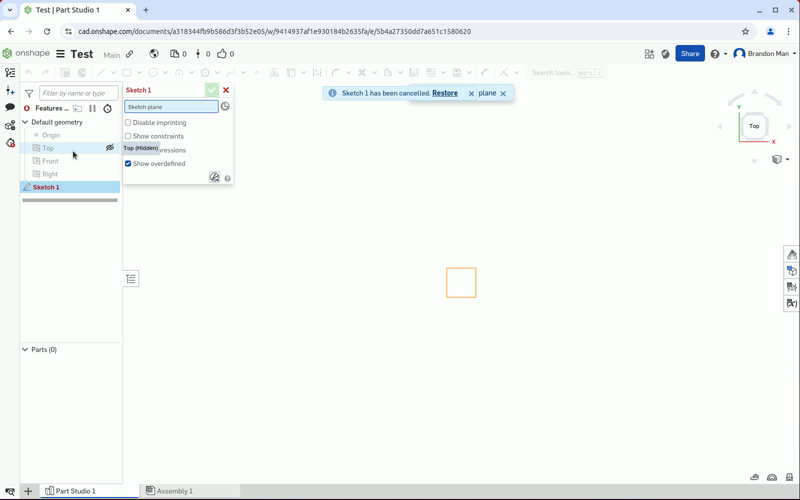
click(73, 150)
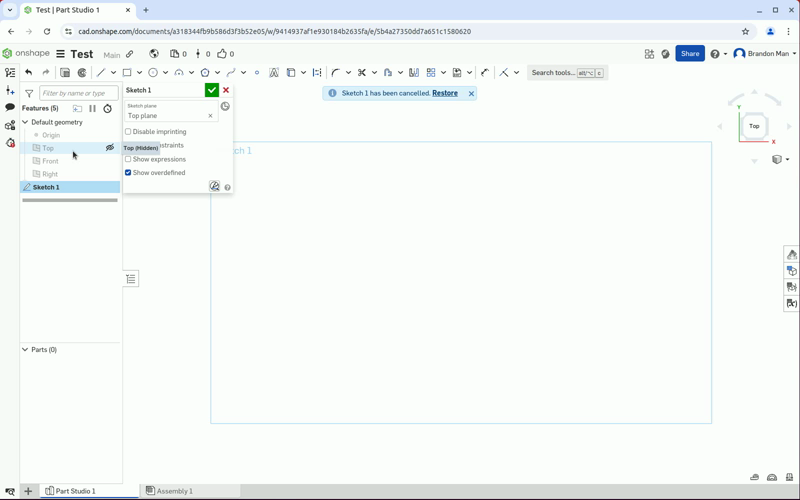
mouse_move(73, 352)
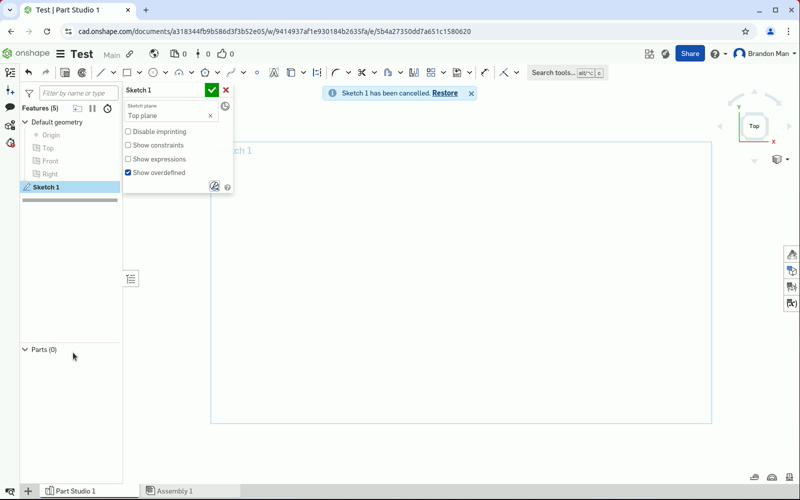
key(y)
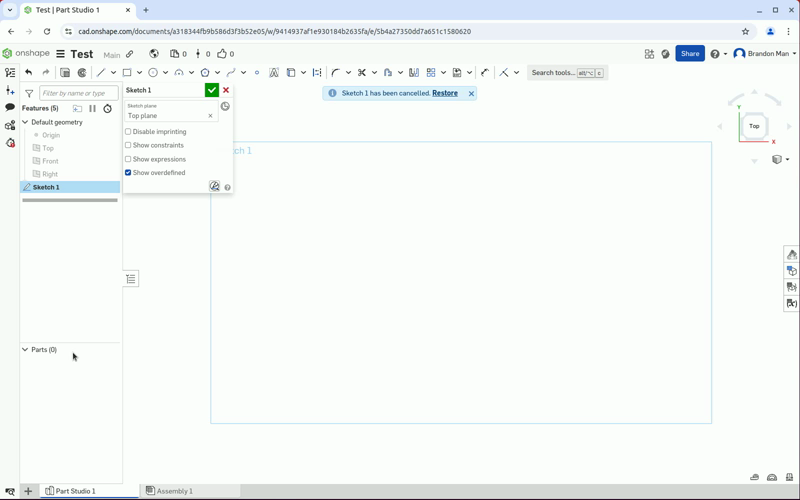
key(a)
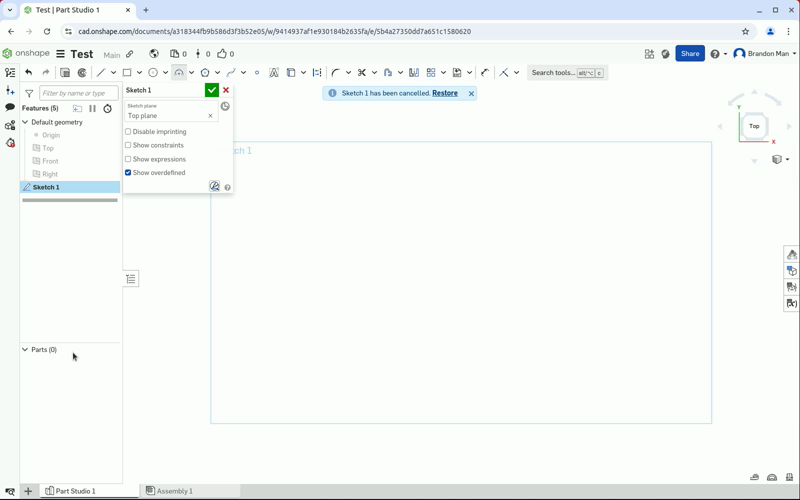
key_down(shift)
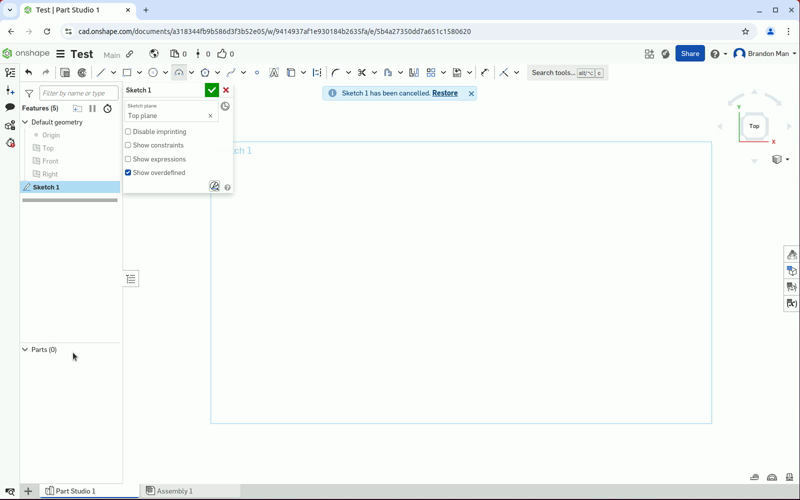
mouse_move(439, 297)
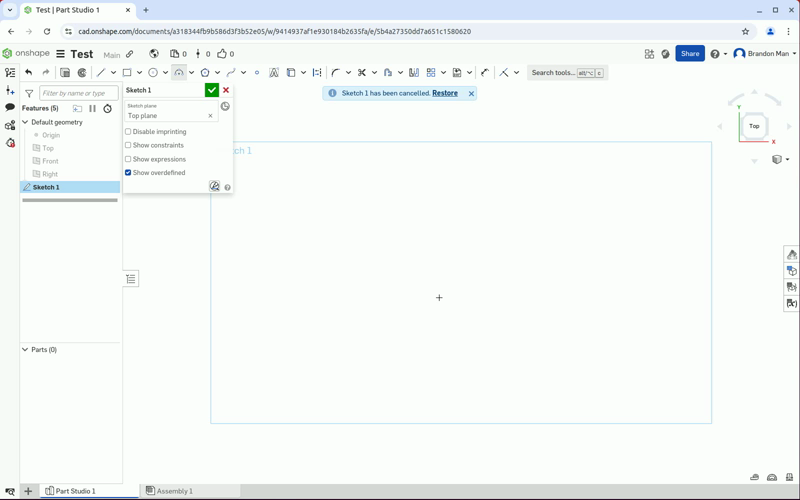
click(439, 297)
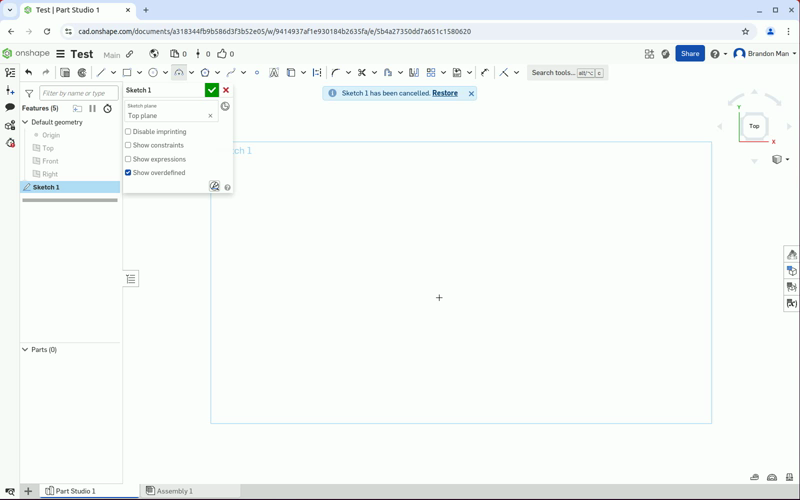
key_up(shift)
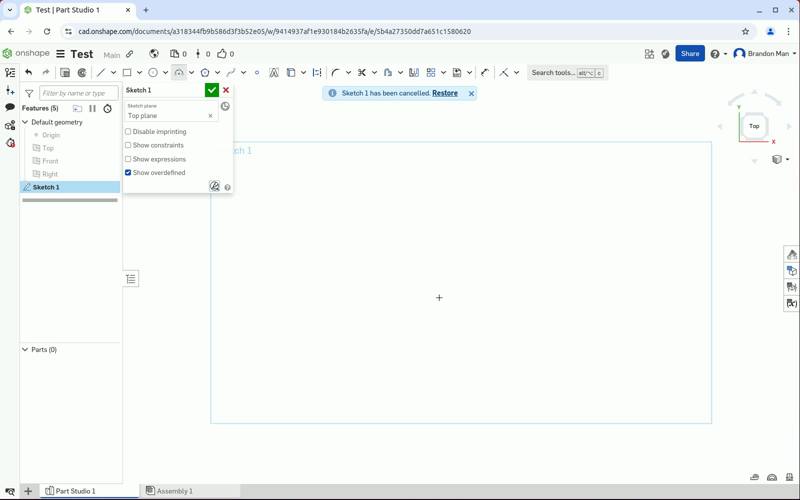
key_down(shift)
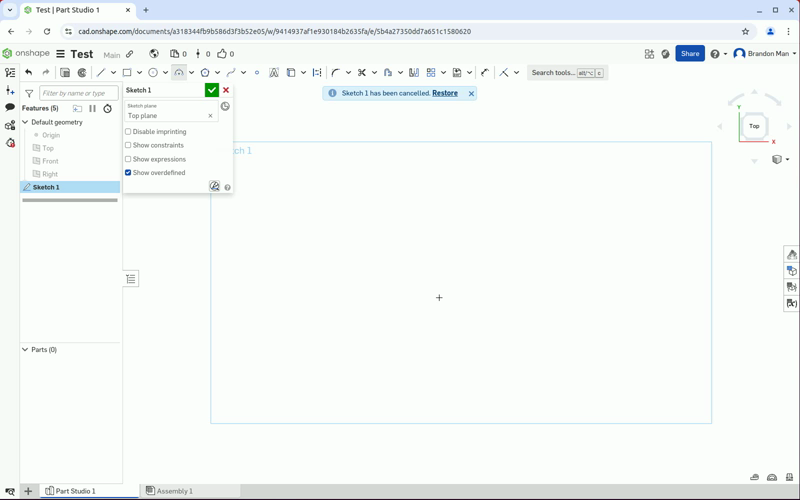
mouse_move(482, 297)
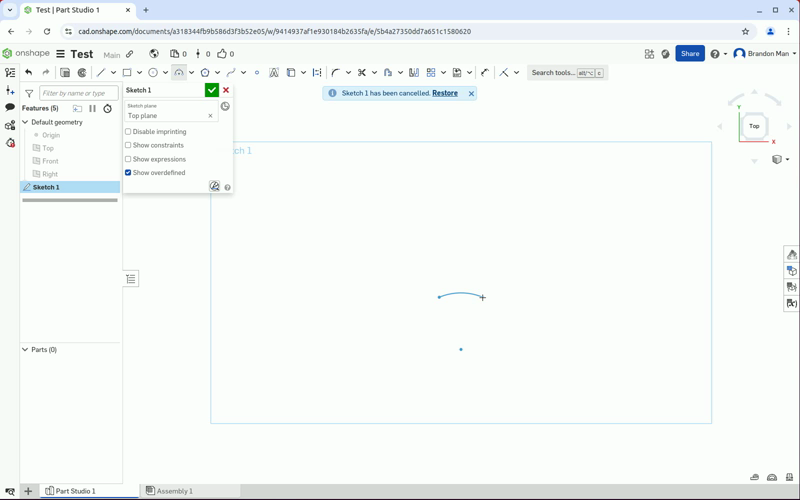
click(482, 297)
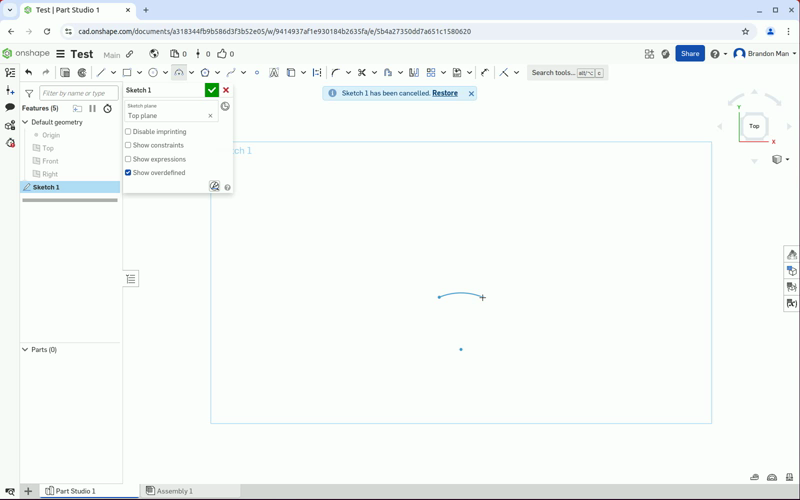
mouse_move(461, 308)
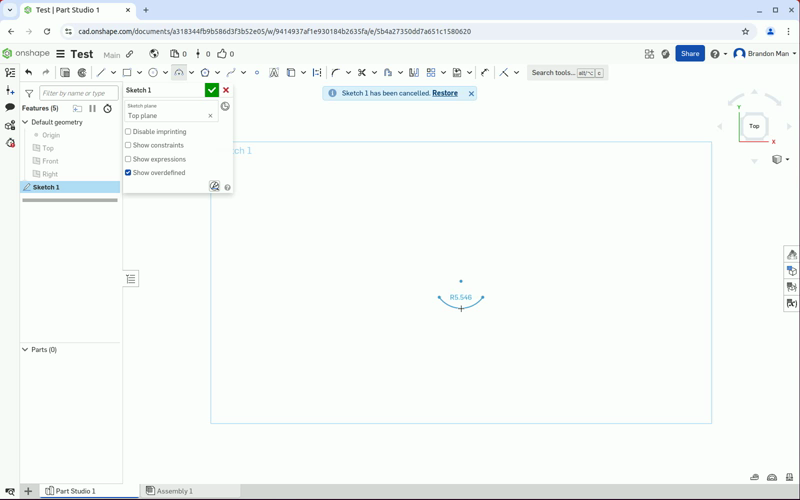
click(461, 308)
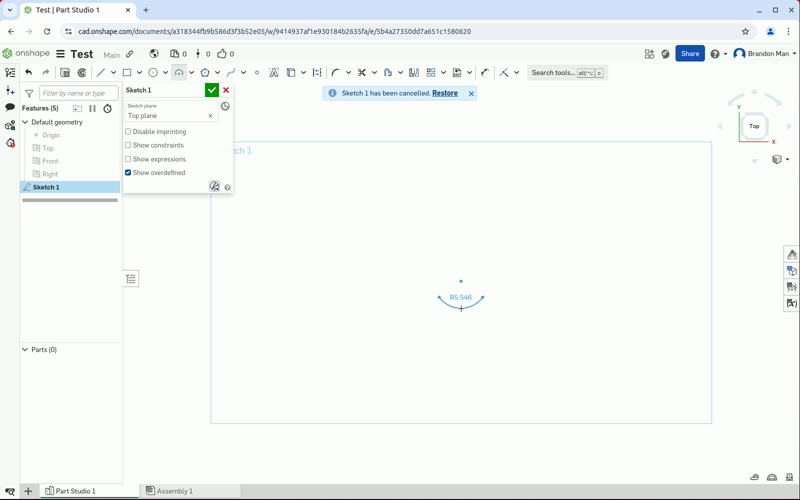
key_up(shift)
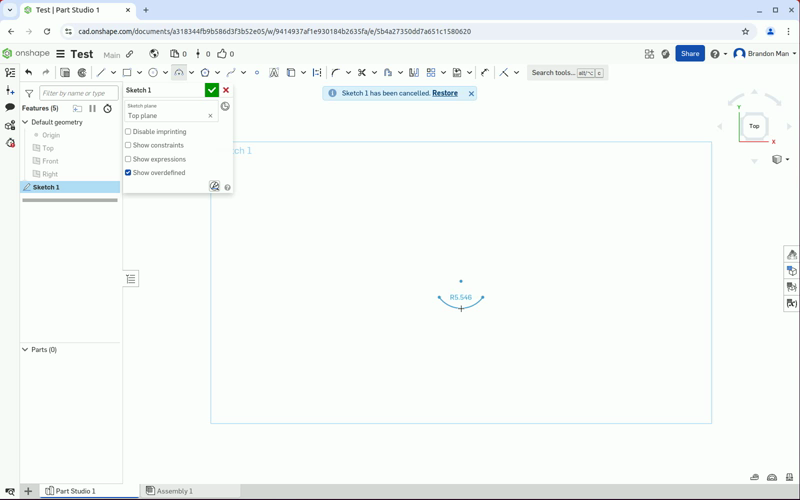
key(esc)
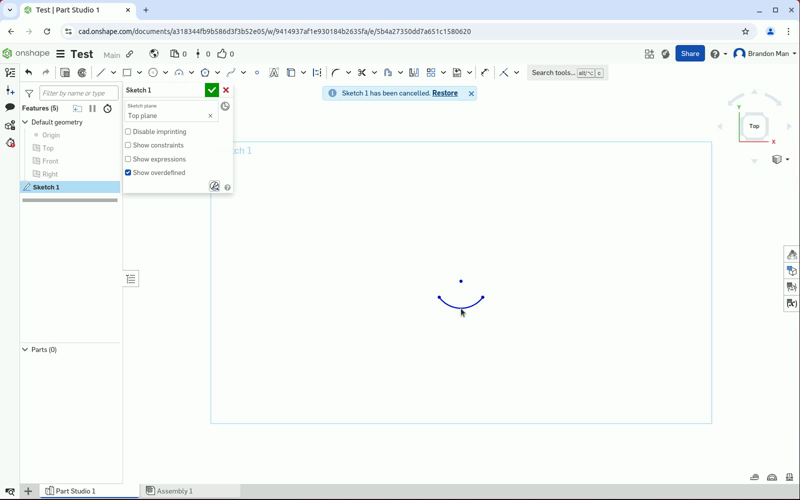
key(l)
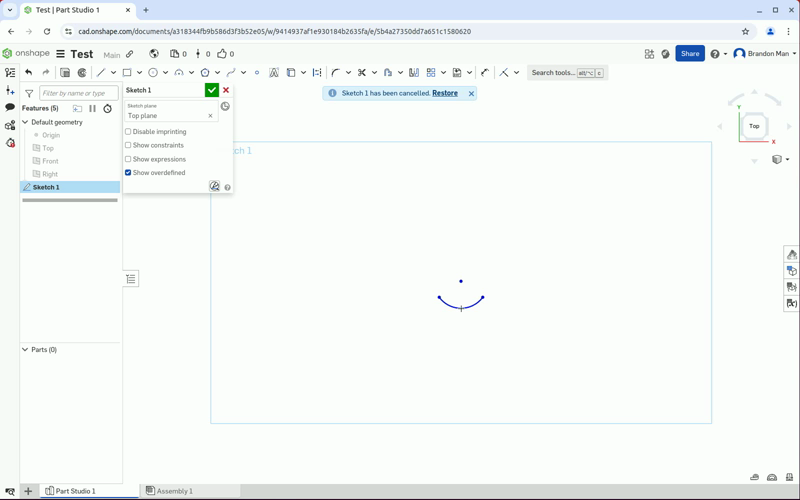
mouse_move(482, 297)
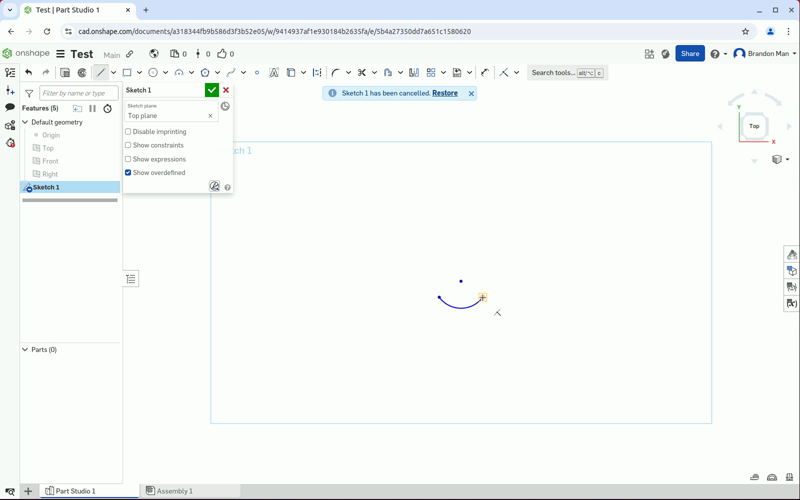
click(482, 297)
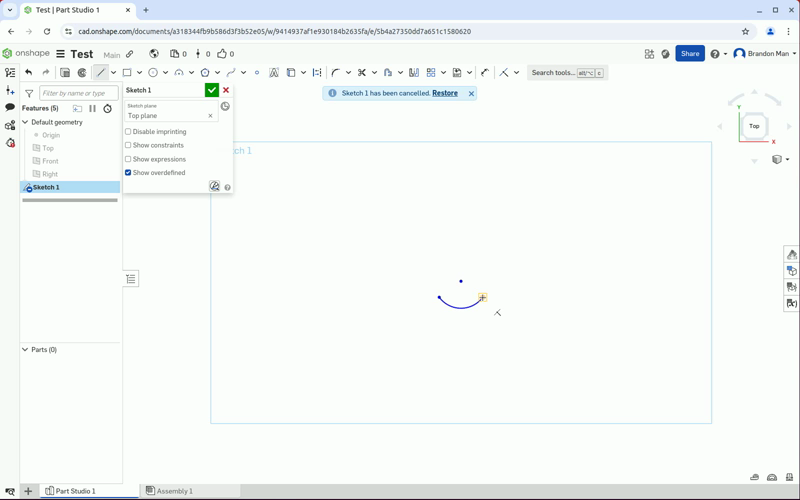
key_down(shift)
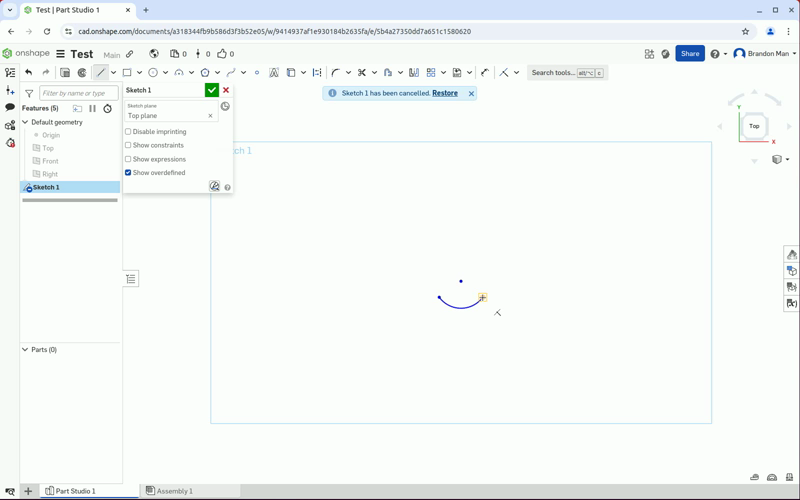
mouse_move(512, 297)
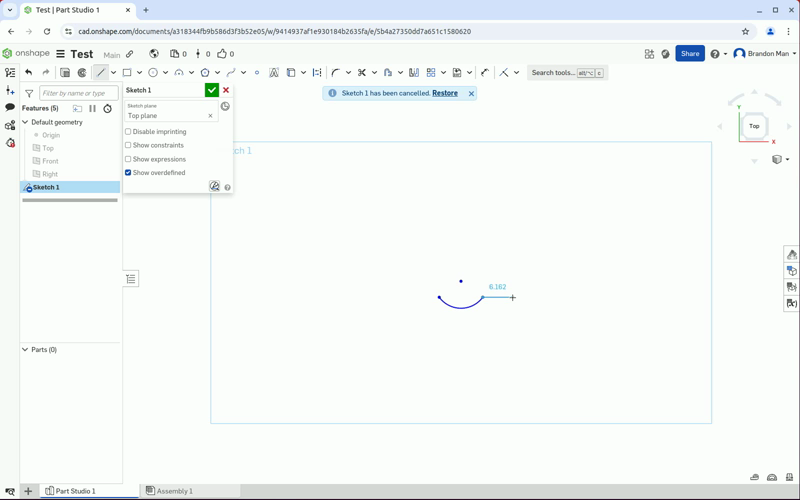
mouse_move(482, 266)
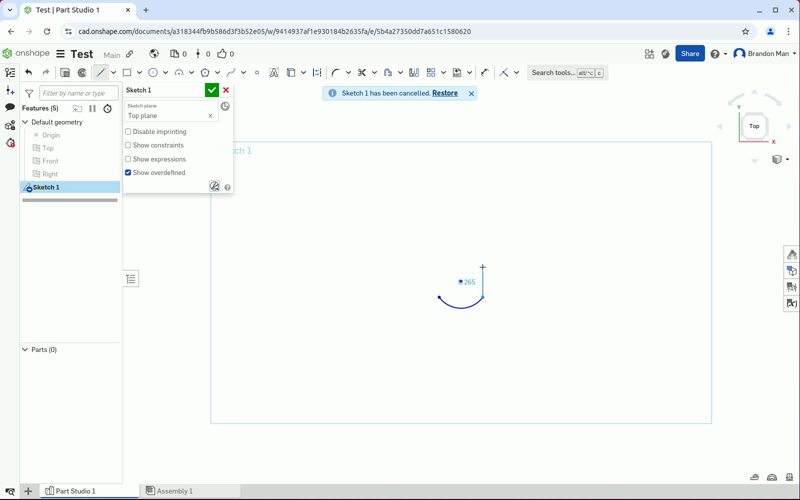
click(482, 266)
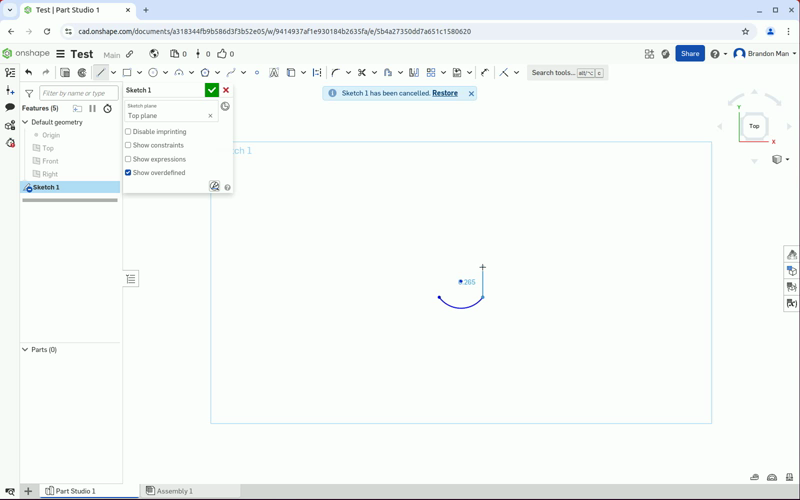
key_up(shift)
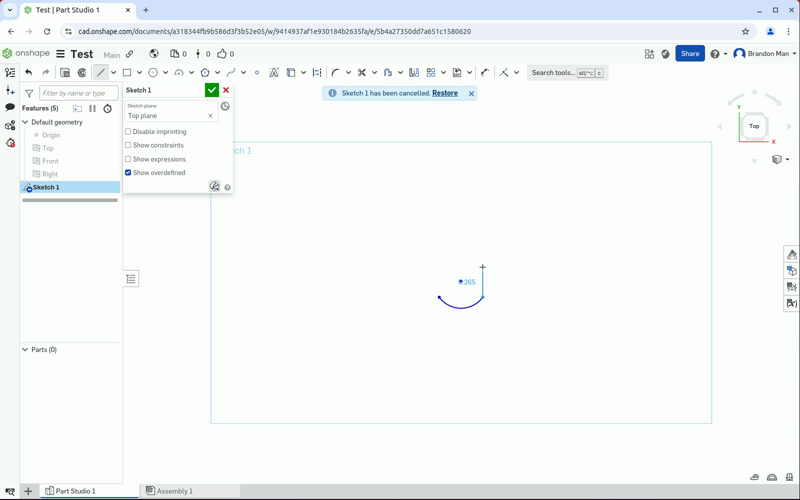
key(esc)
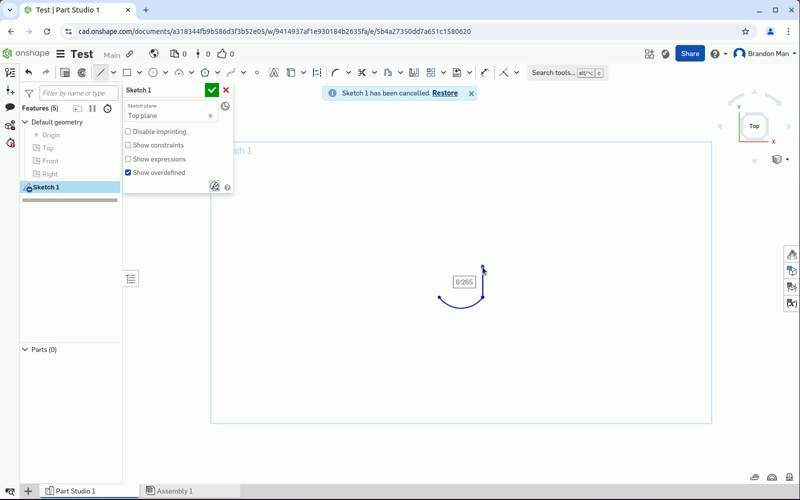
key(a)
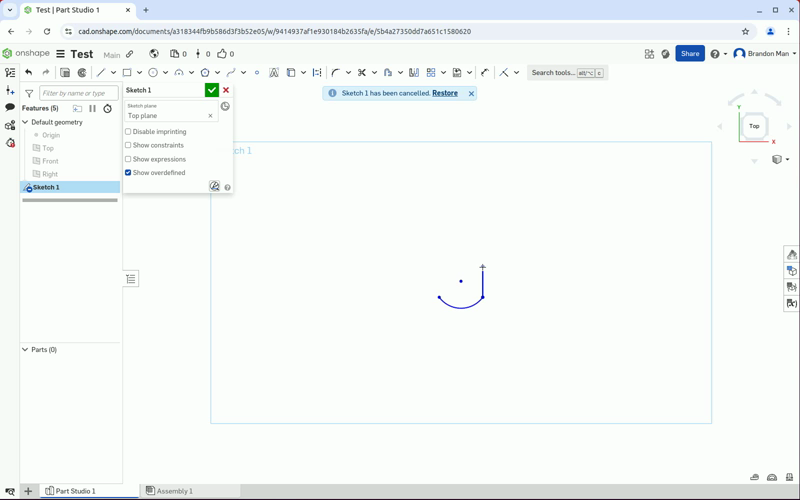
mouse_move(482, 266)
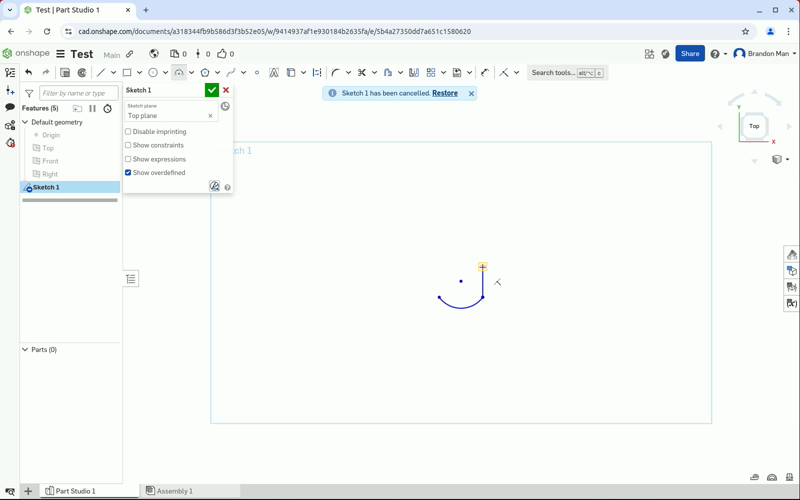
click(482, 266)
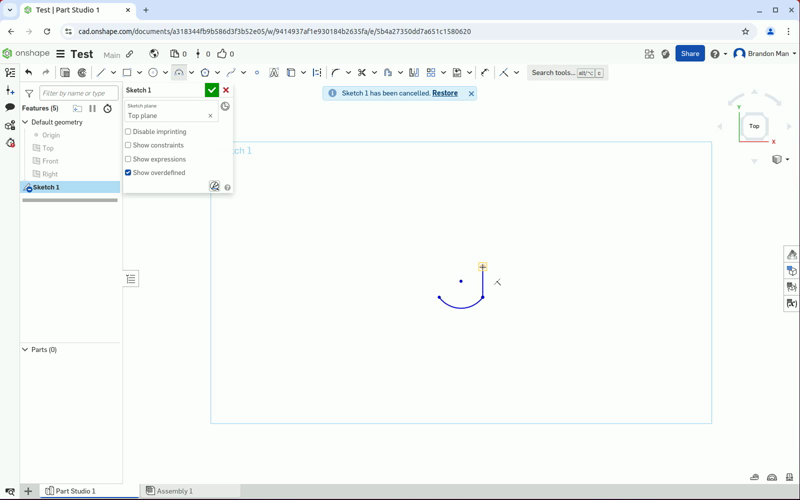
key_down(shift)
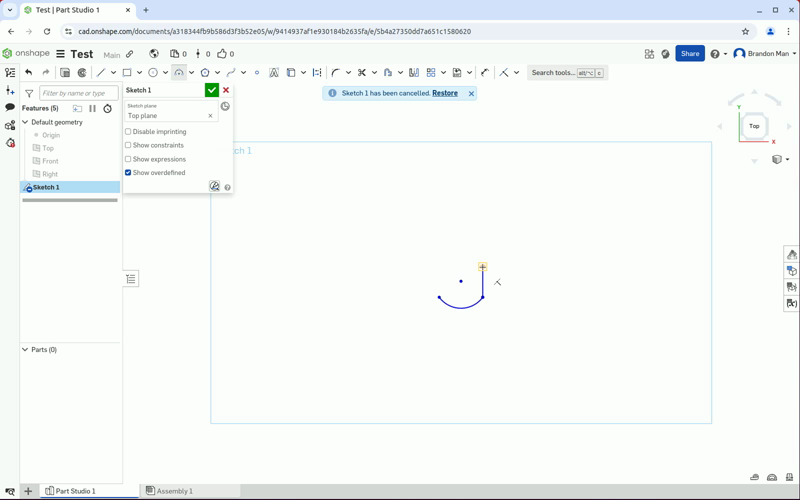
mouse_move(439, 266)
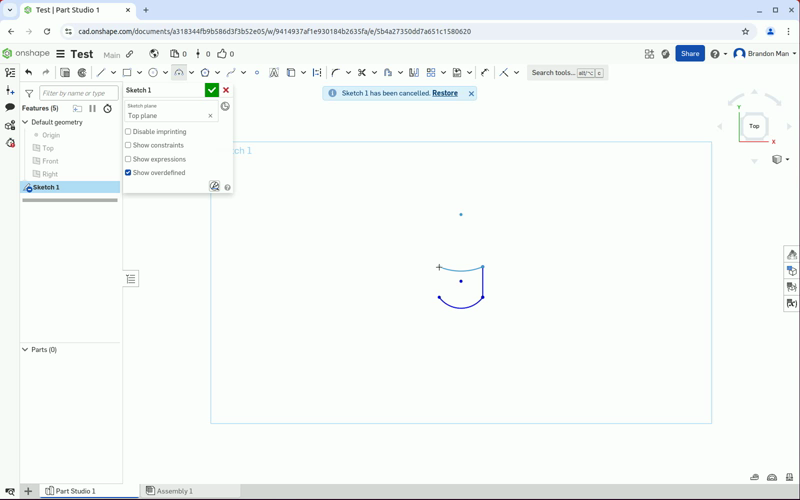
click(439, 266)
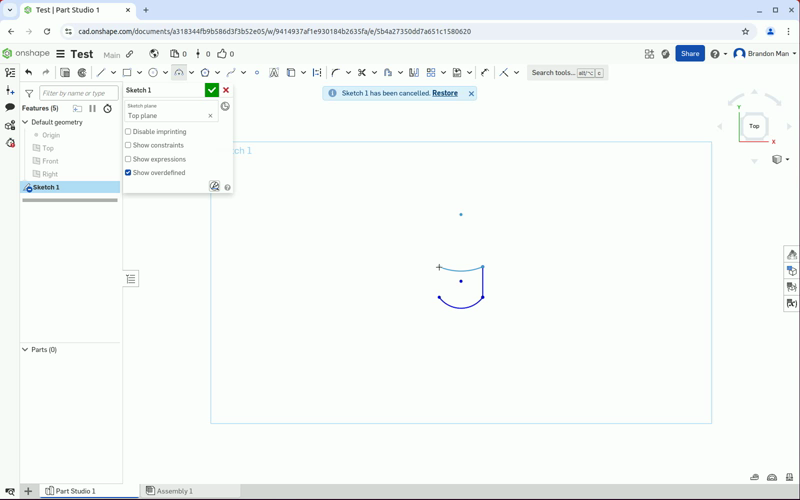
mouse_move(461, 255)
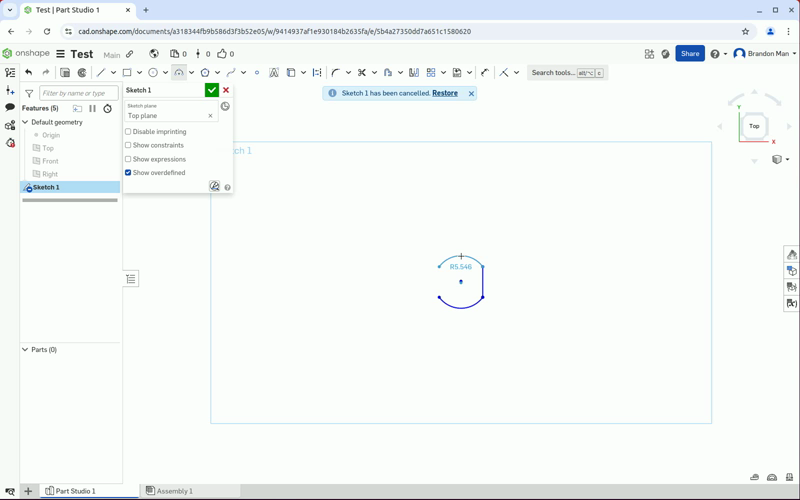
click(461, 255)
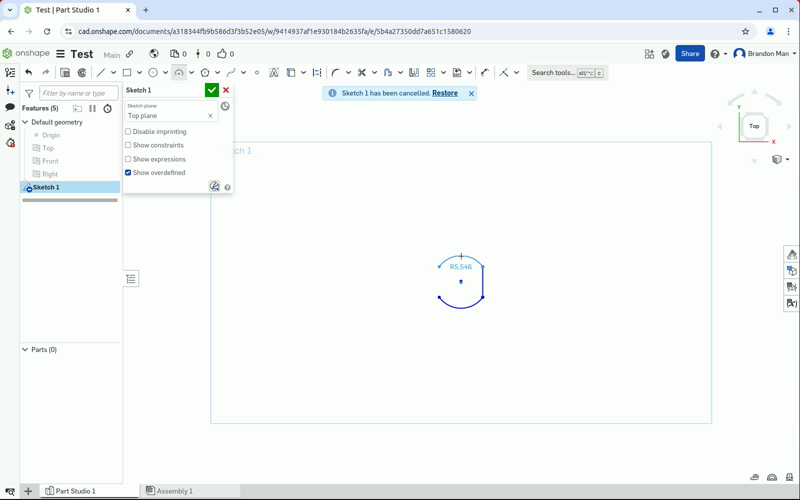
key_up(shift)
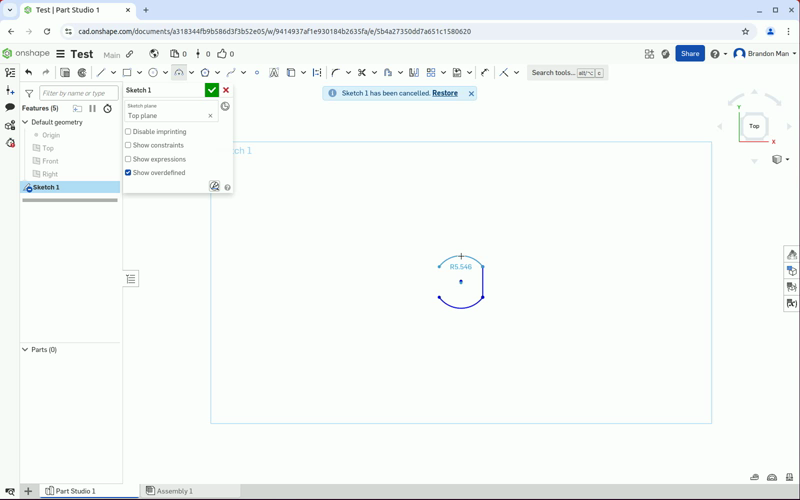
key(esc)
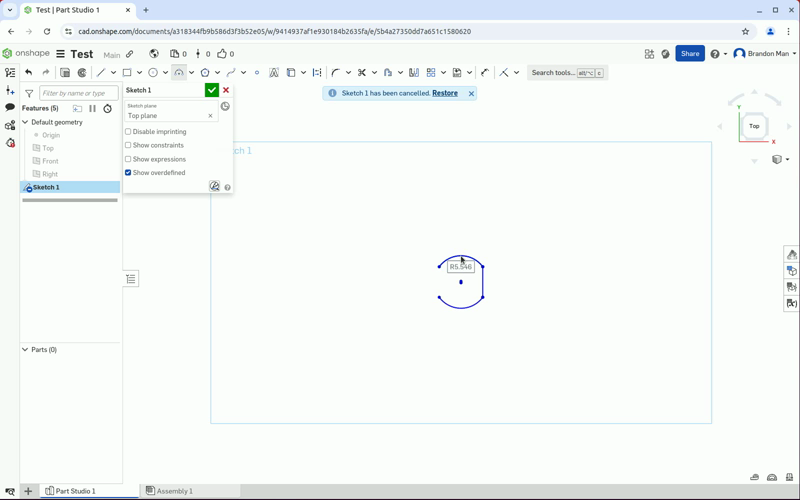
key(l)
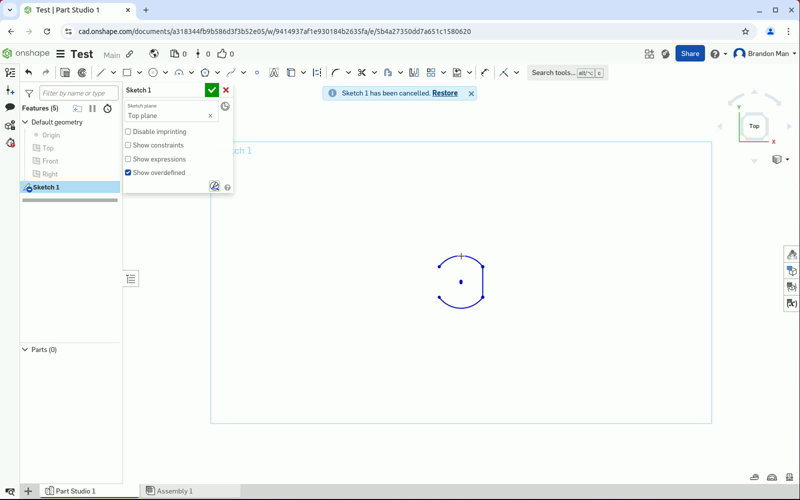
mouse_move(439, 266)
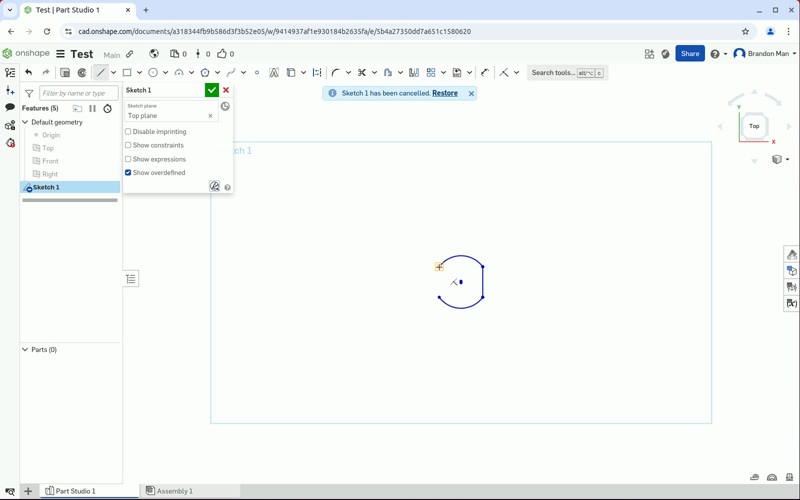
click(439, 266)
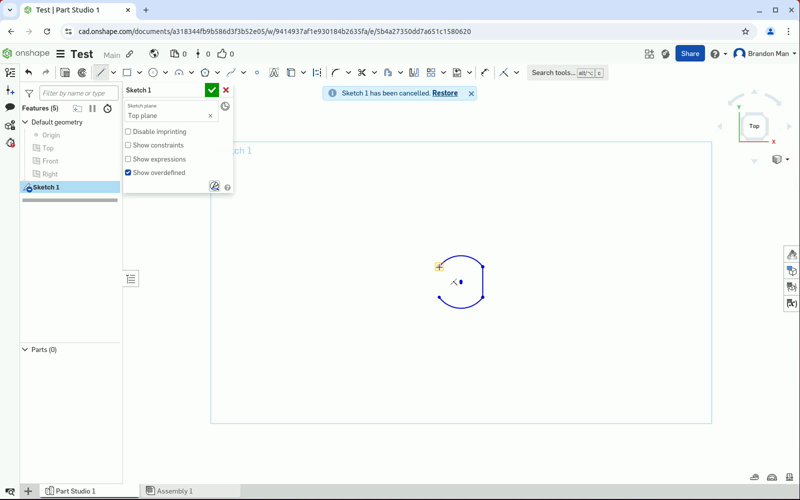
mouse_move(469, 266)
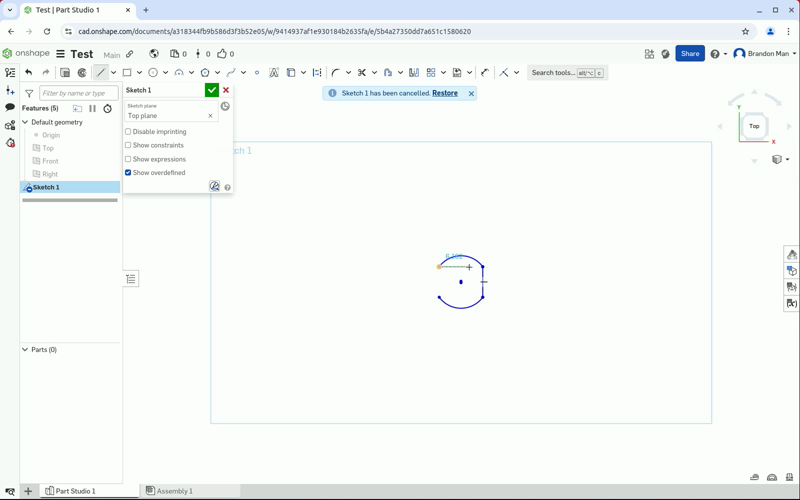
key_down(shift)
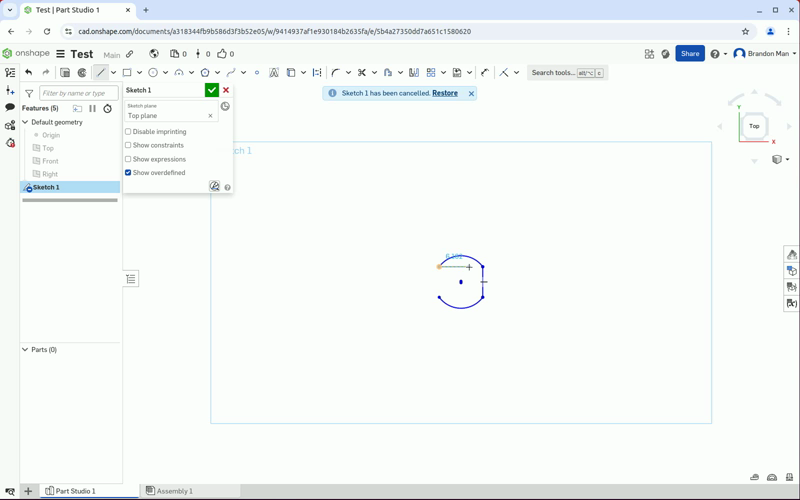
mouse_move(439, 297)
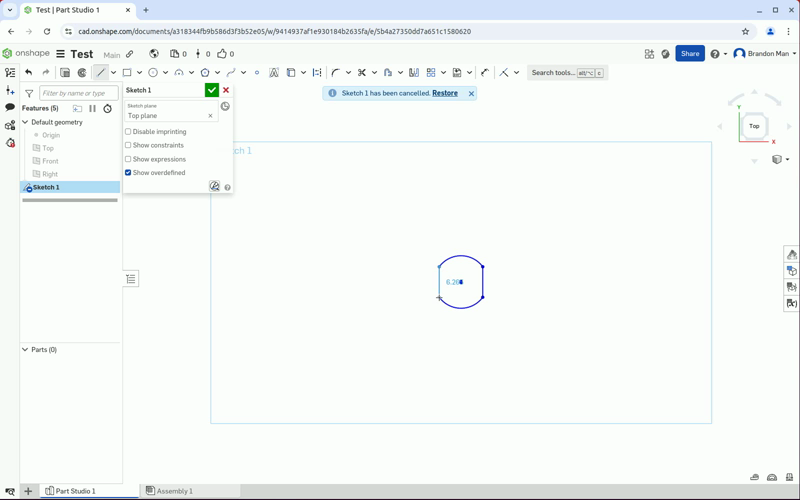
key_up(shift)
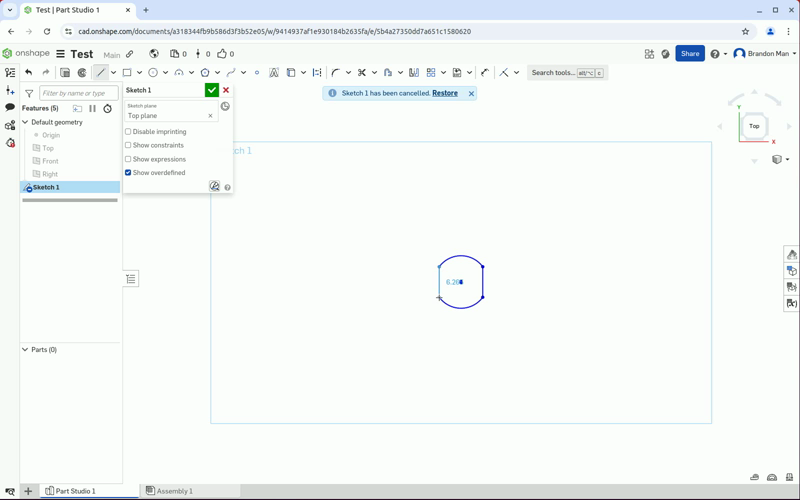
click(439, 297)
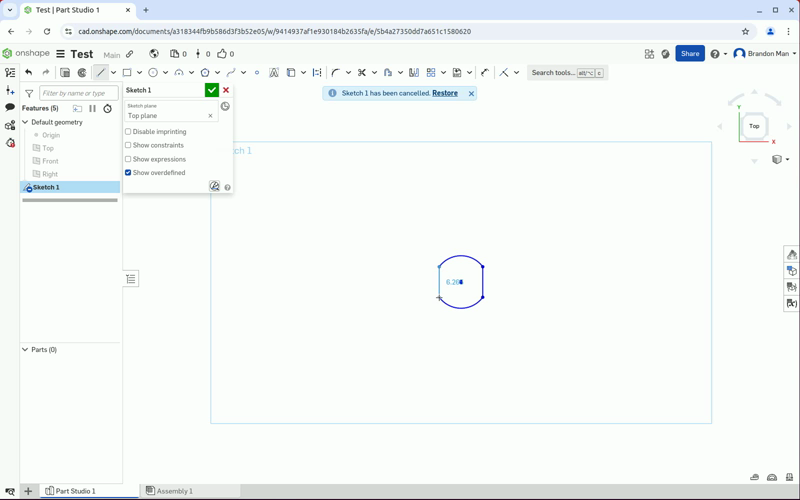
key(esc)
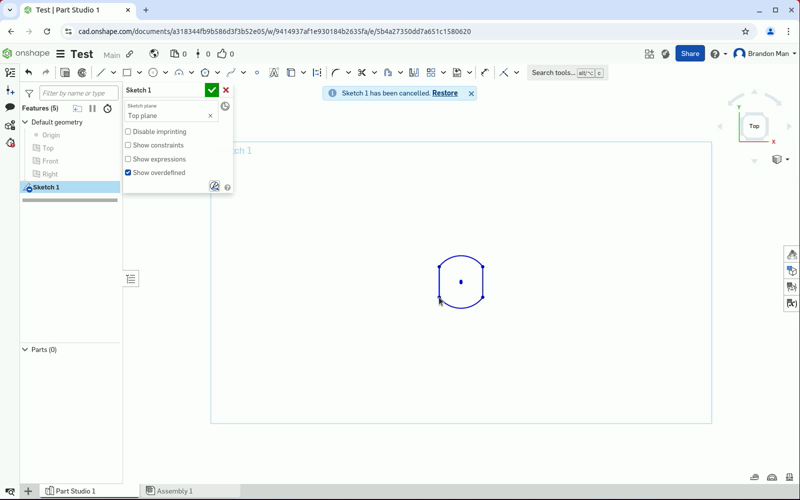
mouse_move(474, 299)
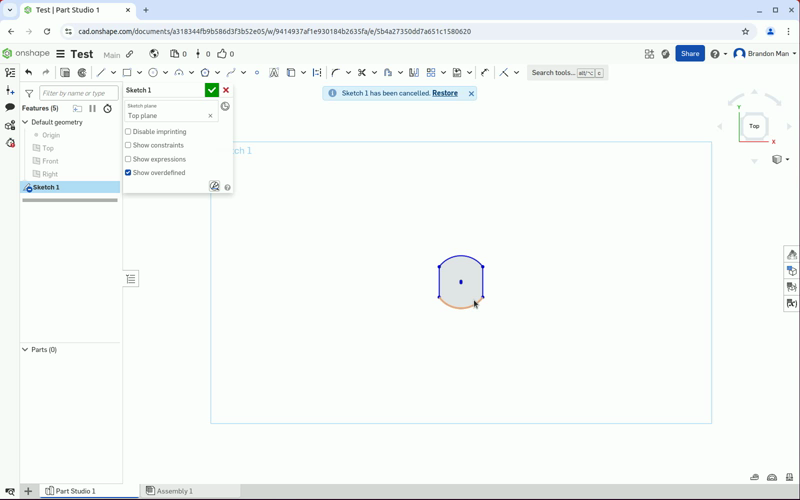
click(474, 299)
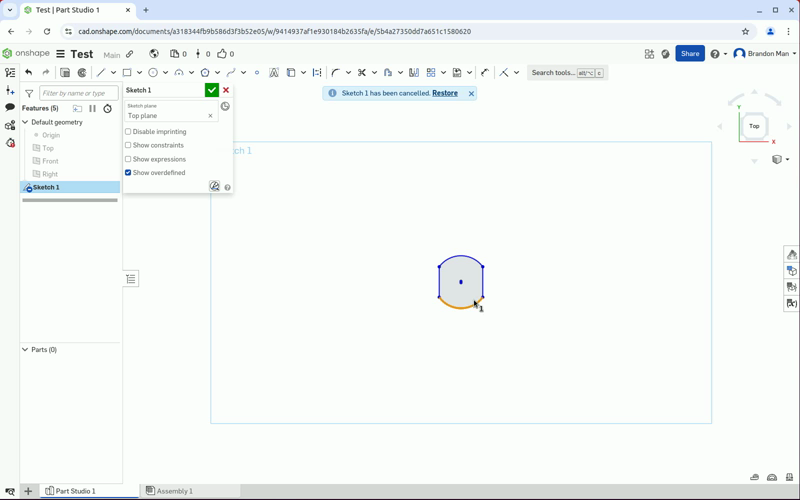
mouse_move(73, 352)
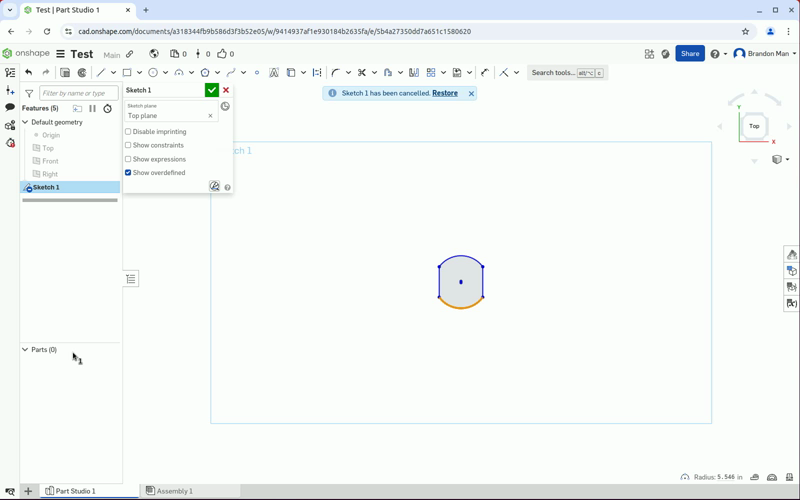
key(shift+y)
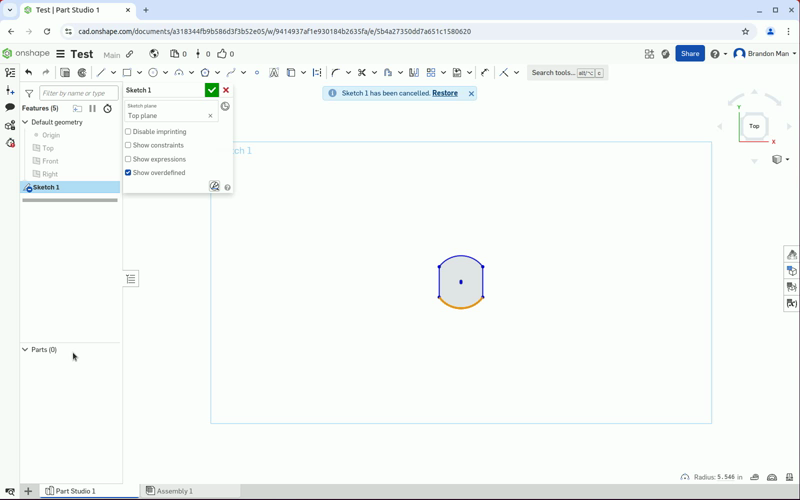
key(shift+e)
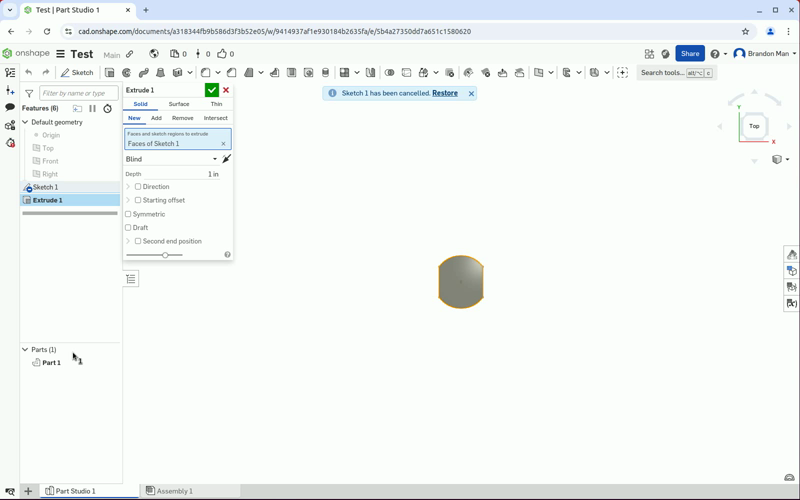
mouse_move(143, 106)
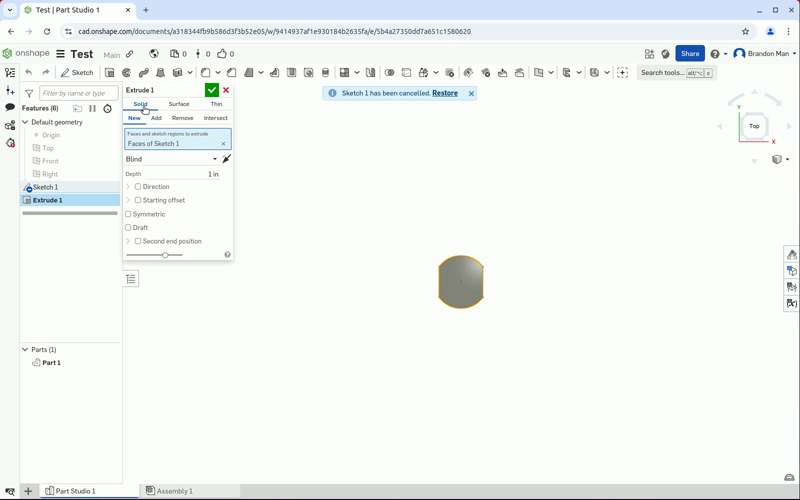
click(143, 106)
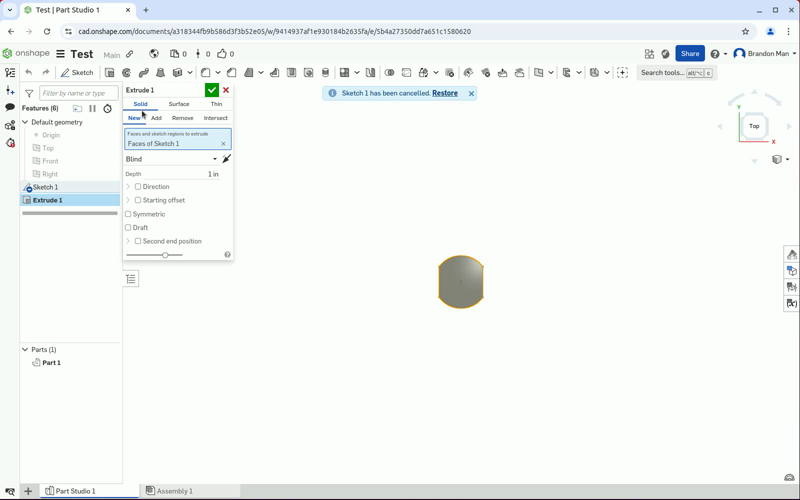
mouse_move(137, 120)
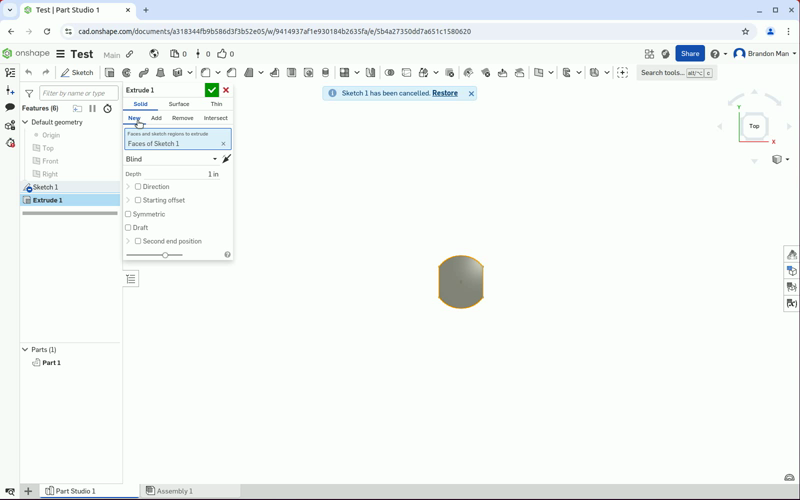
click(137, 120)
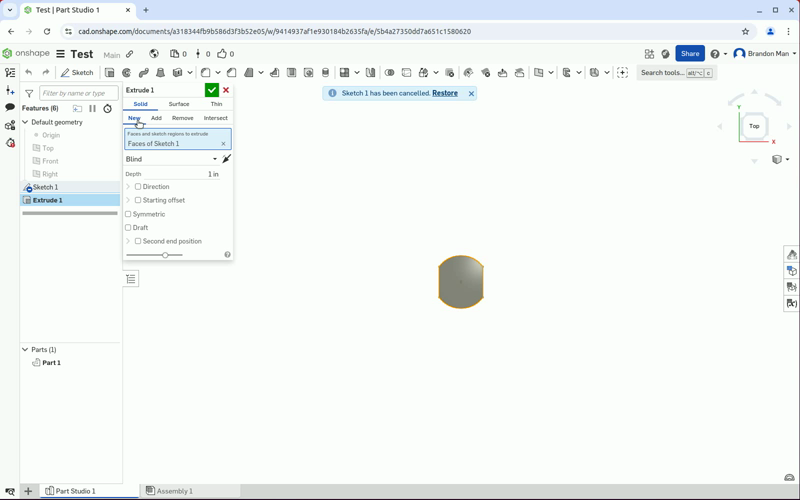
key(tab, 4)
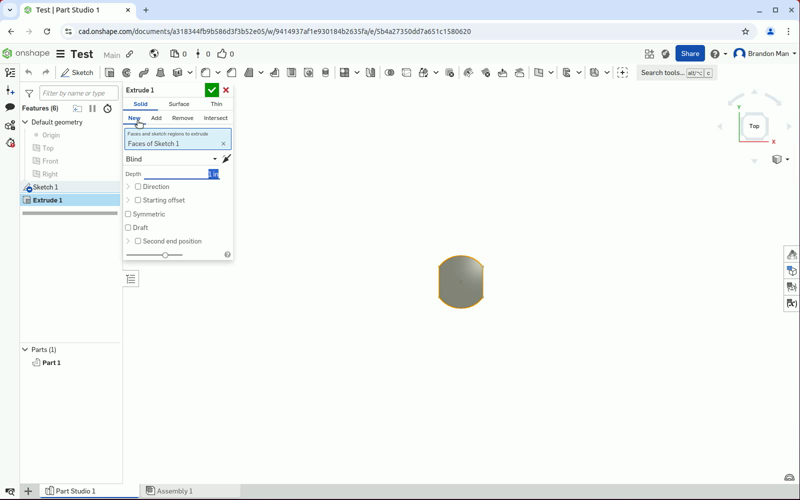
text(23.108)
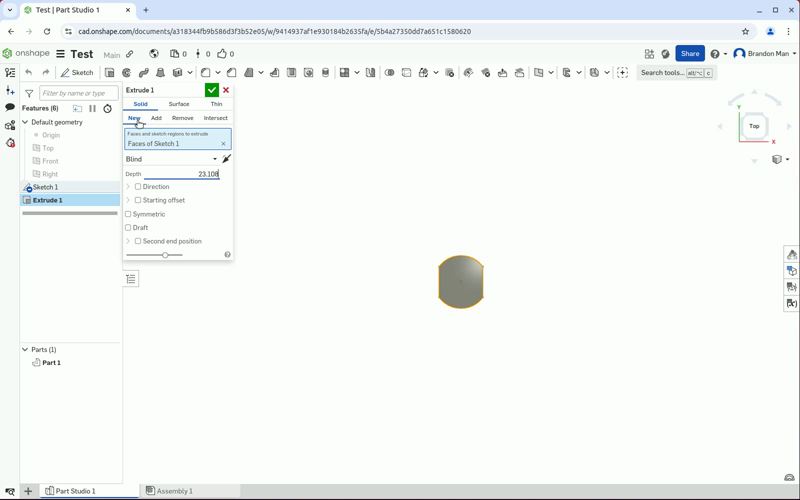
key(enter)
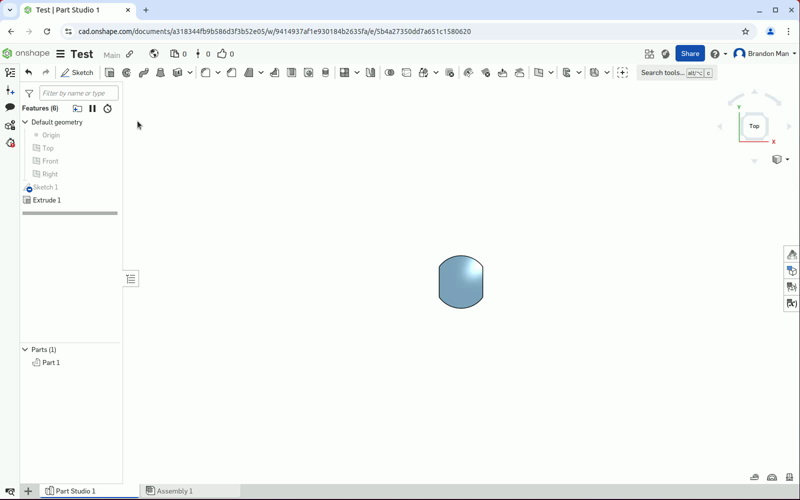
key(shift+h)
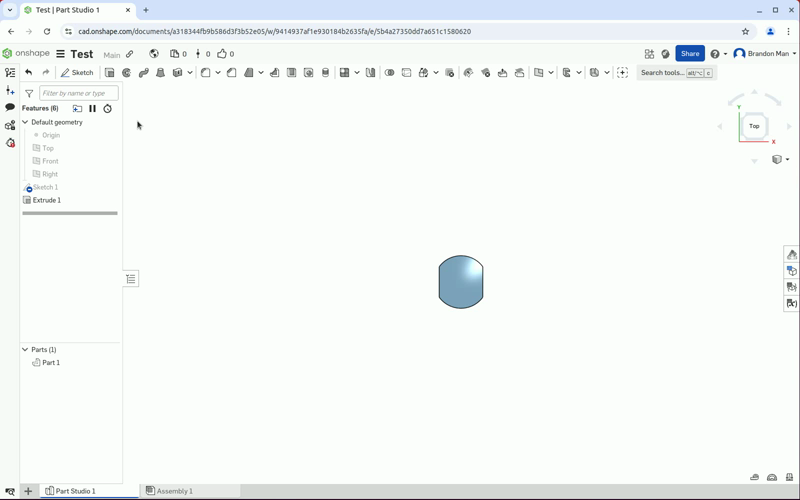
key(shift+h)
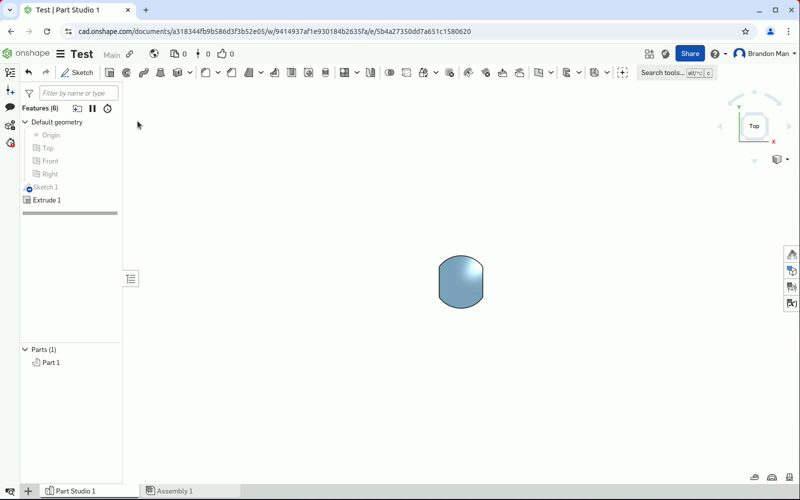
mouse_move(73, 189)
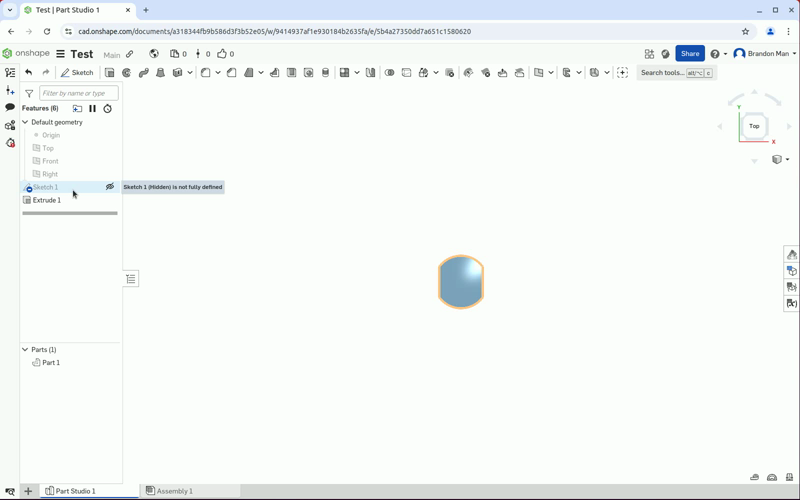
click(73, 189)
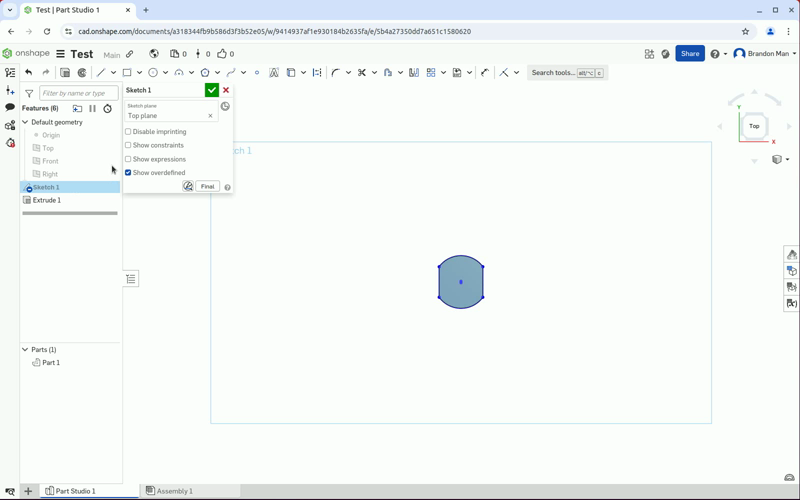
mouse_move(229, 92)
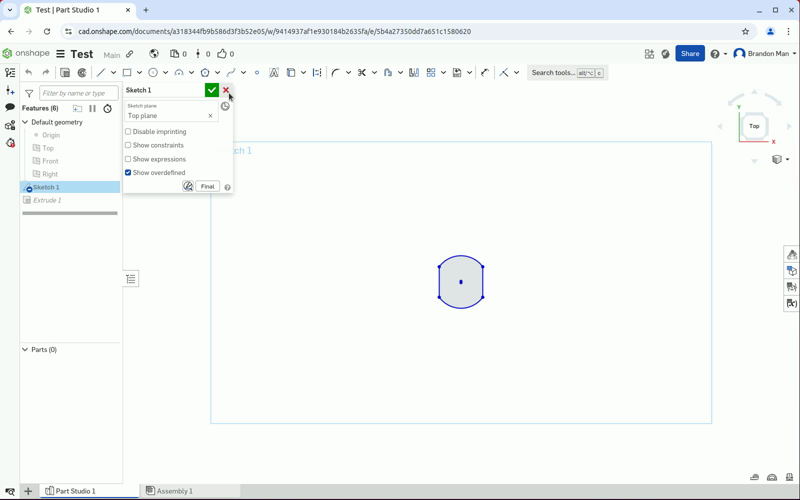
click(229, 92)
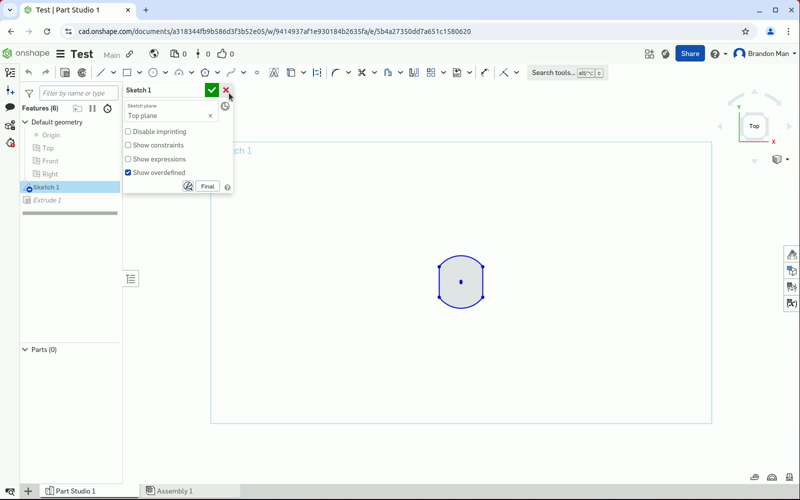
key(shift+s)
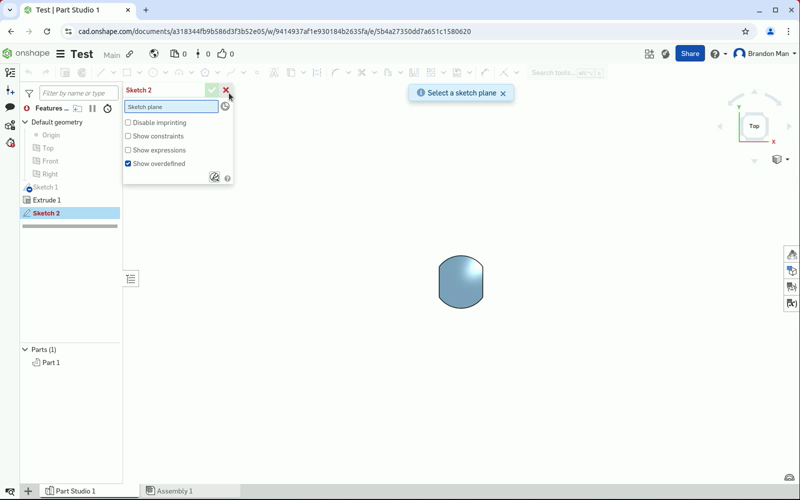
mouse_move(73, 150)
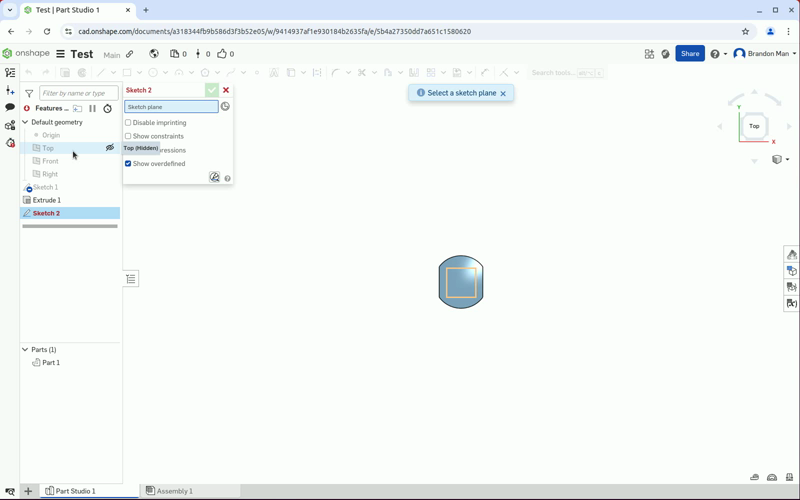
click(73, 150)
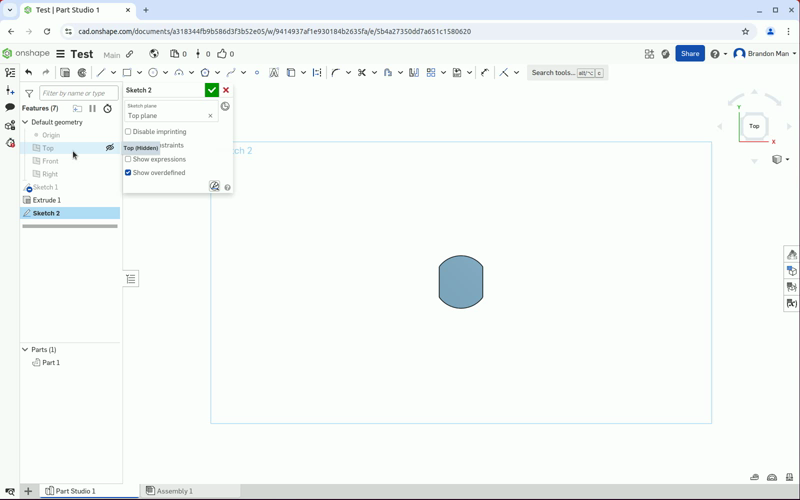
mouse_move(73, 352)
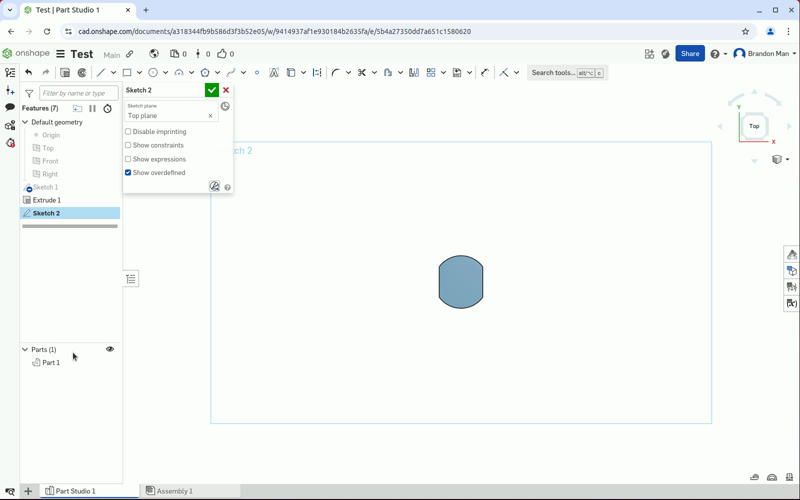
key(y)
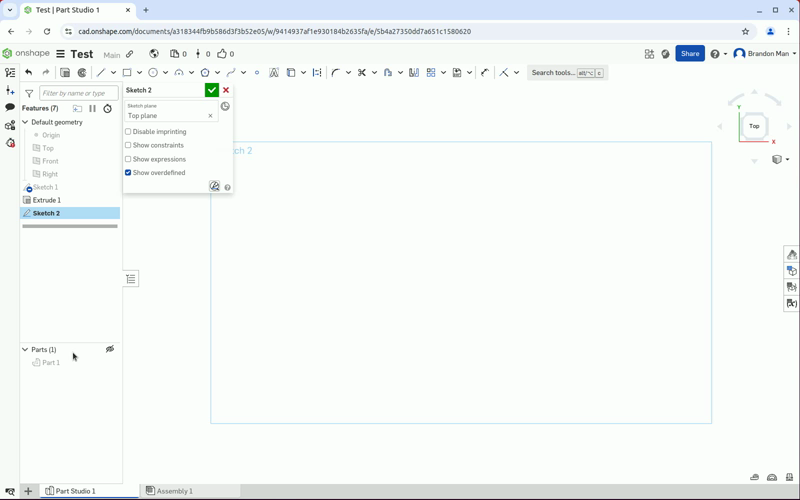
key(l)
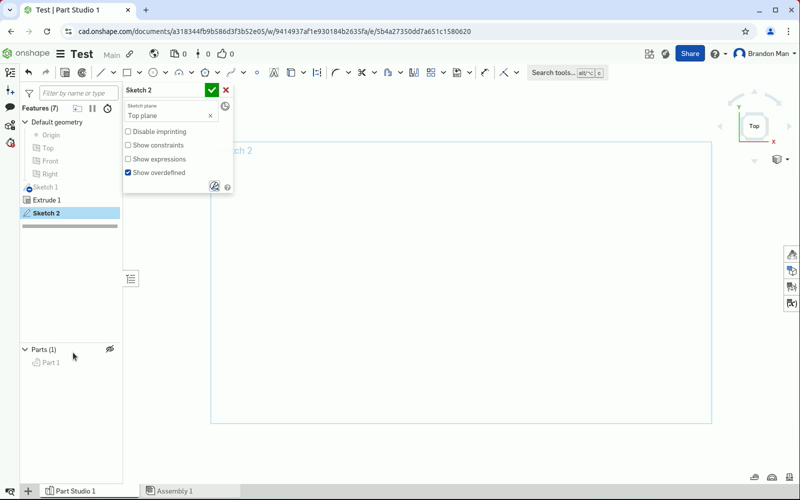
key_down(shift)
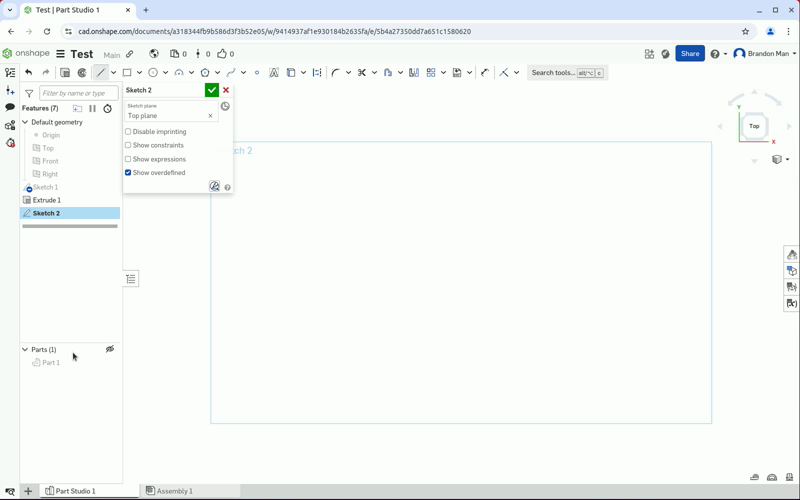
mouse_move(456, 287)
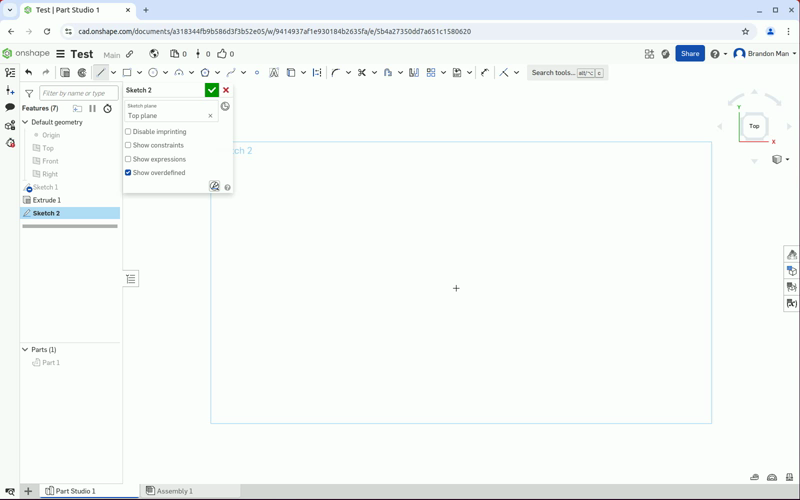
click(456, 287)
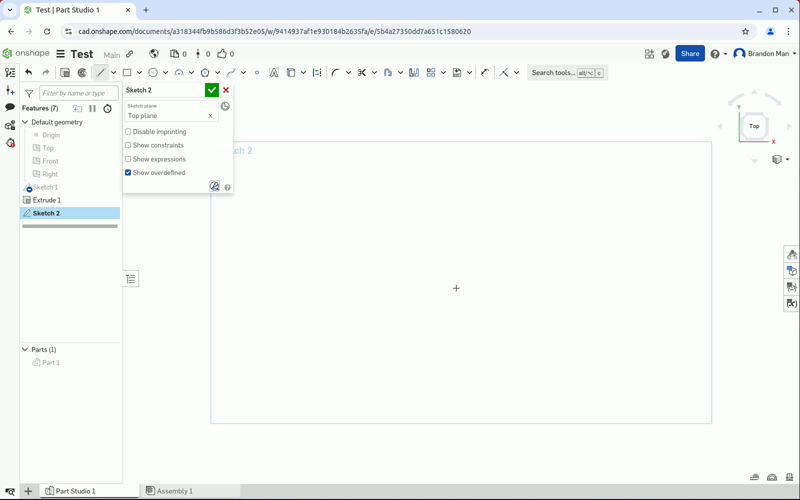
key_up(shift)
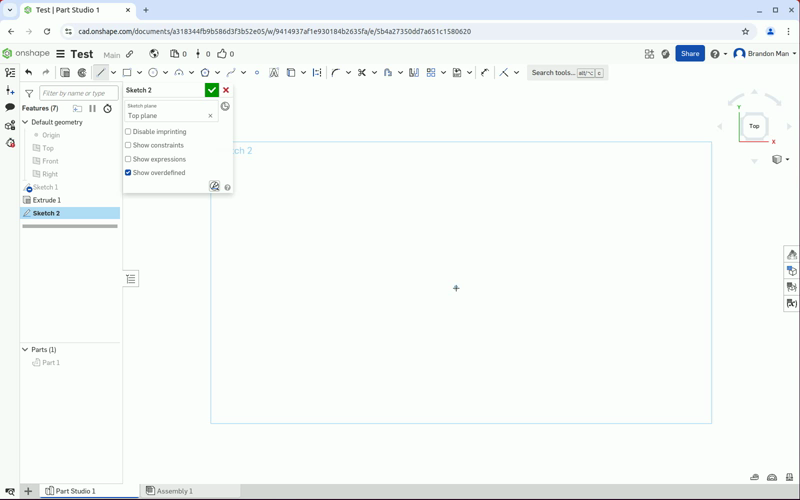
key_down(shift)
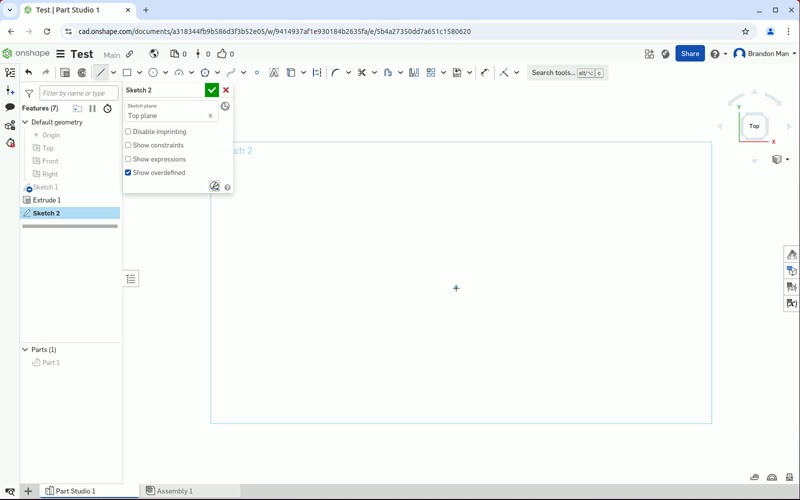
mouse_move(486, 287)
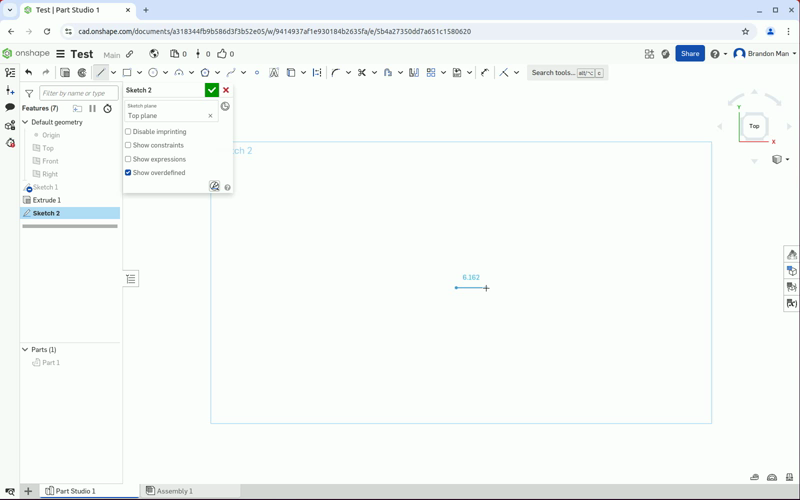
mouse_move(465, 287)
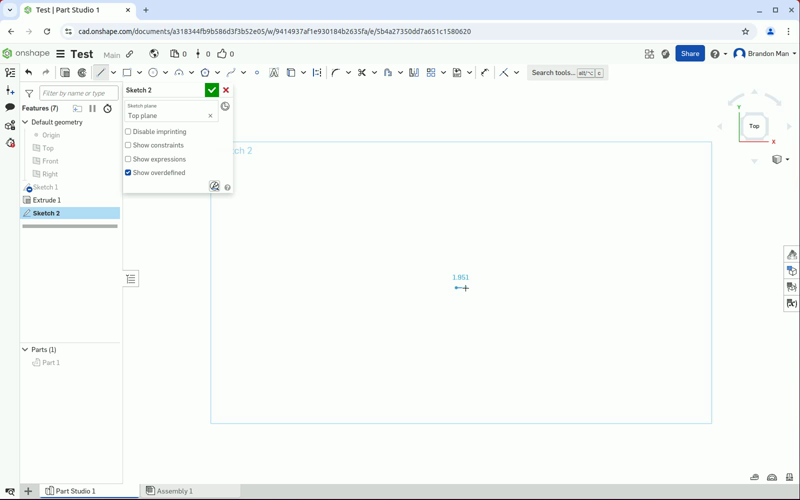
click(465, 287)
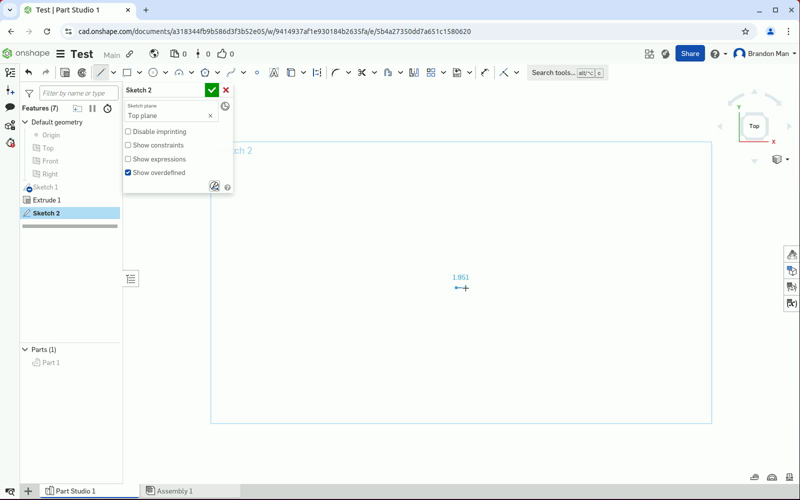
key_up(shift)
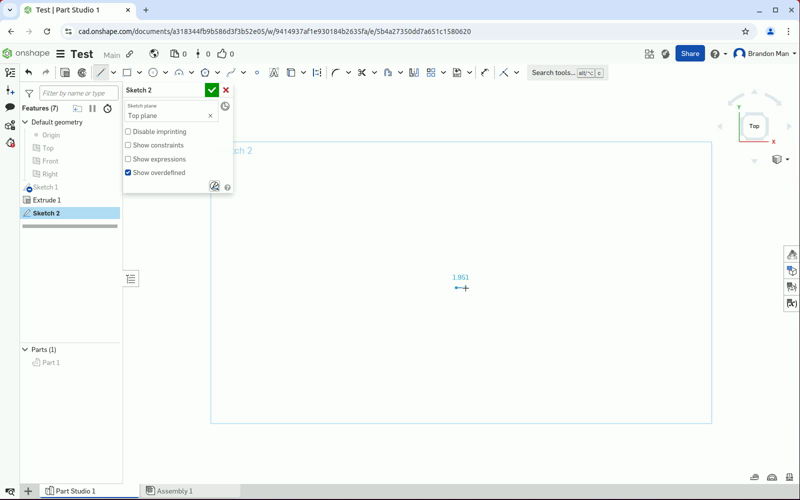
key(esc)
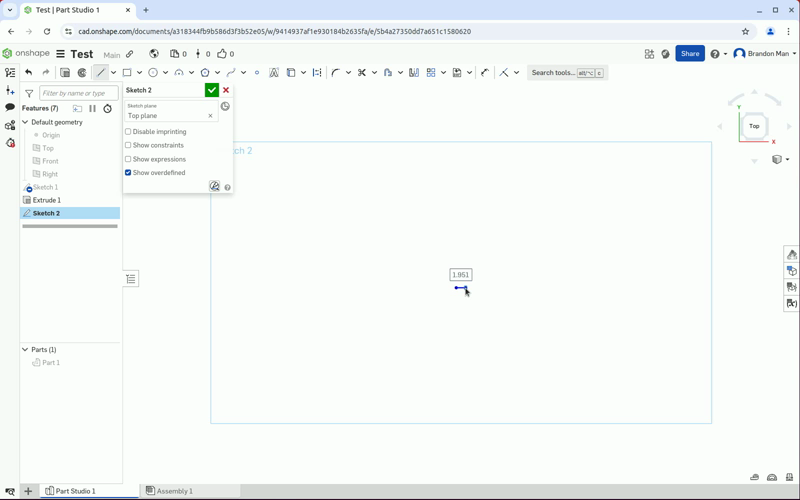
key(a)
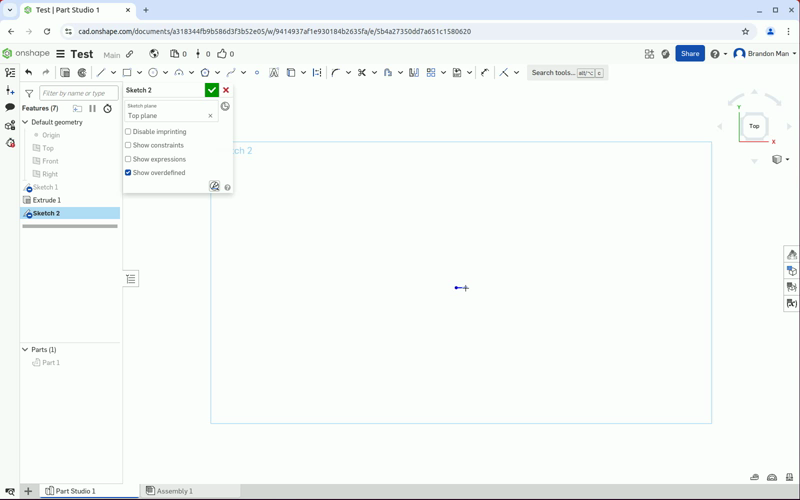
mouse_move(465, 287)
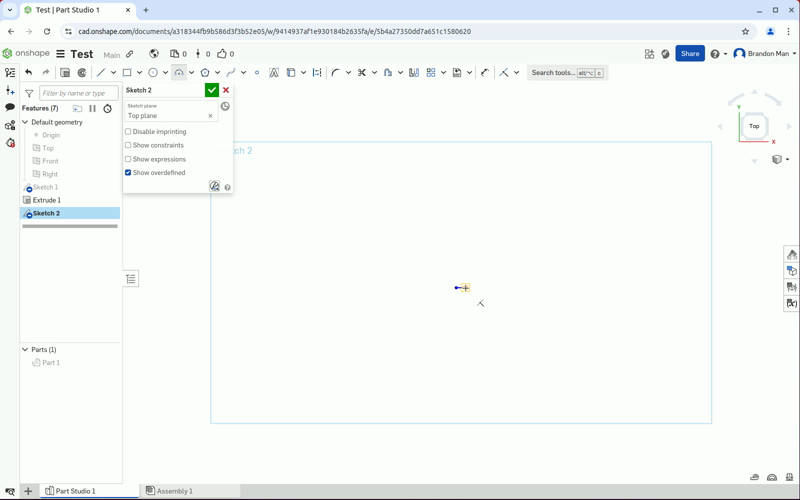
click(465, 287)
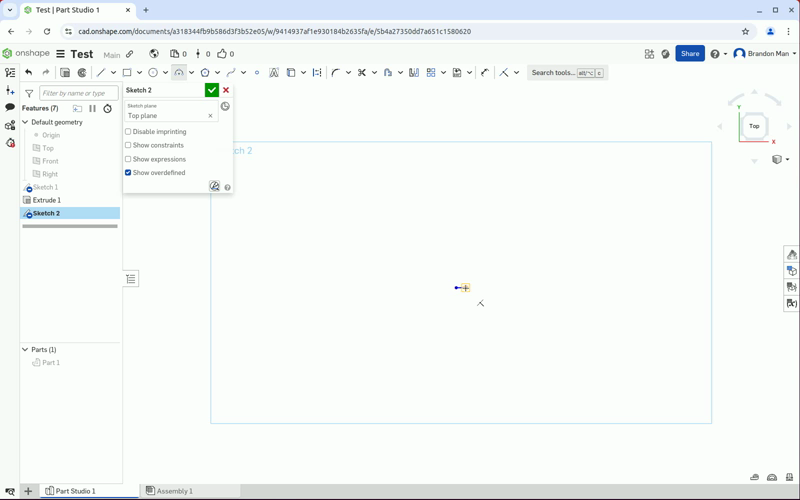
mouse_move(456, 287)
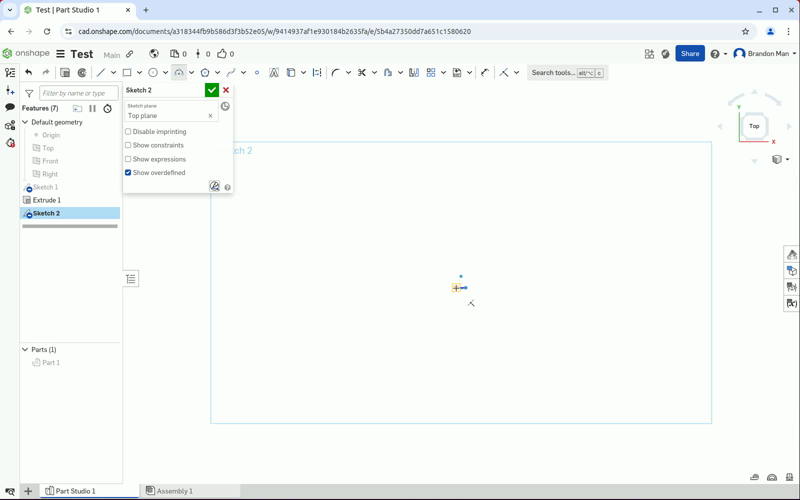
click(456, 287)
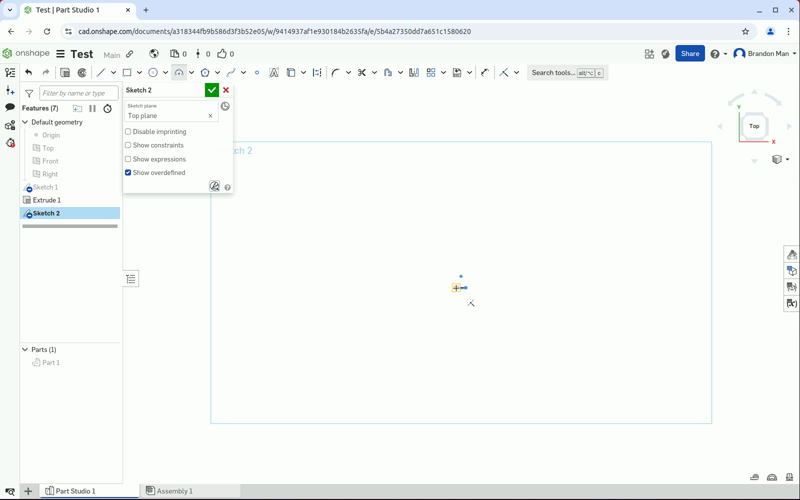
key_down(shift)
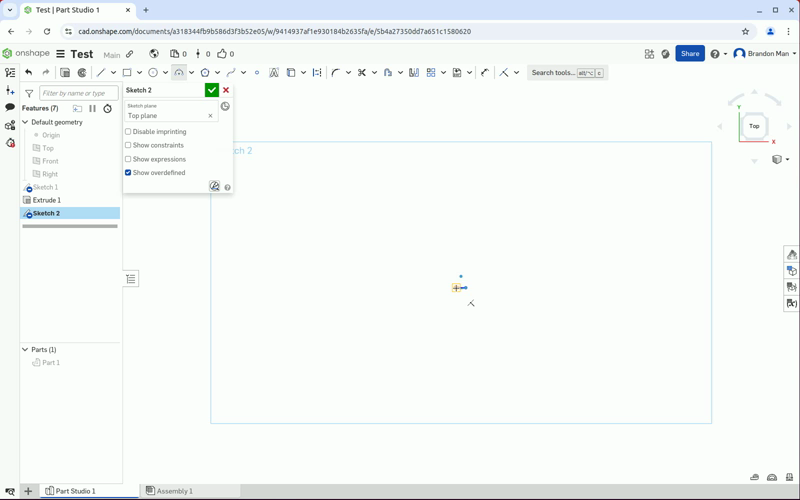
mouse_move(461, 276)
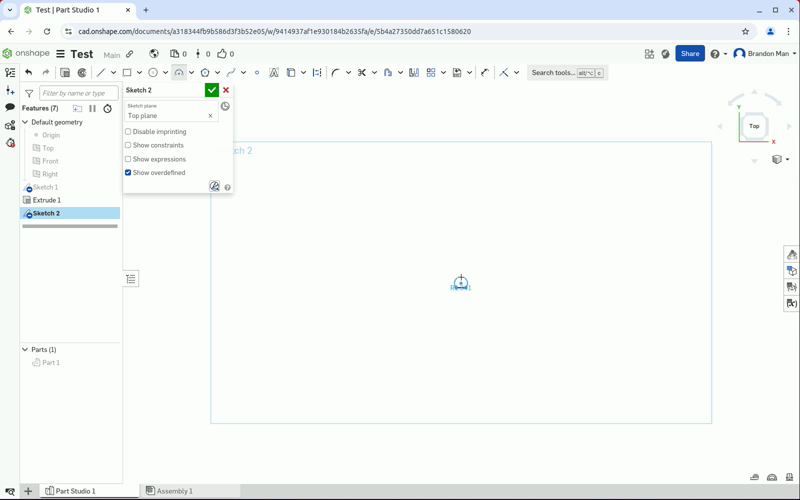
click(461, 276)
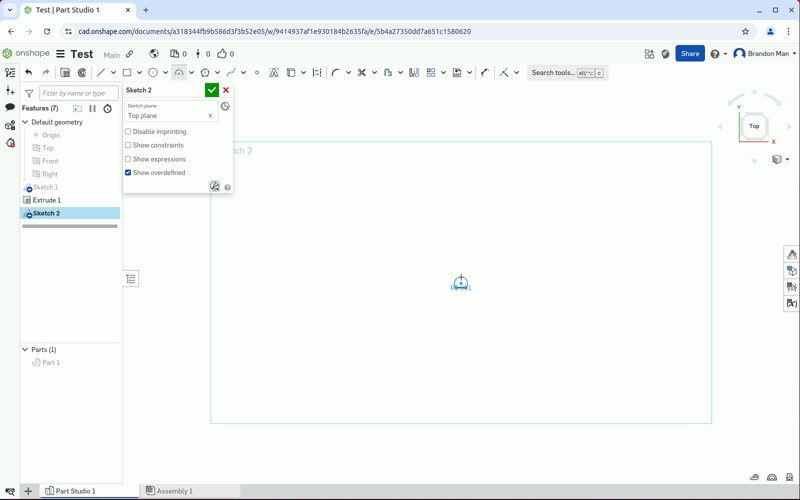
key_up(shift)
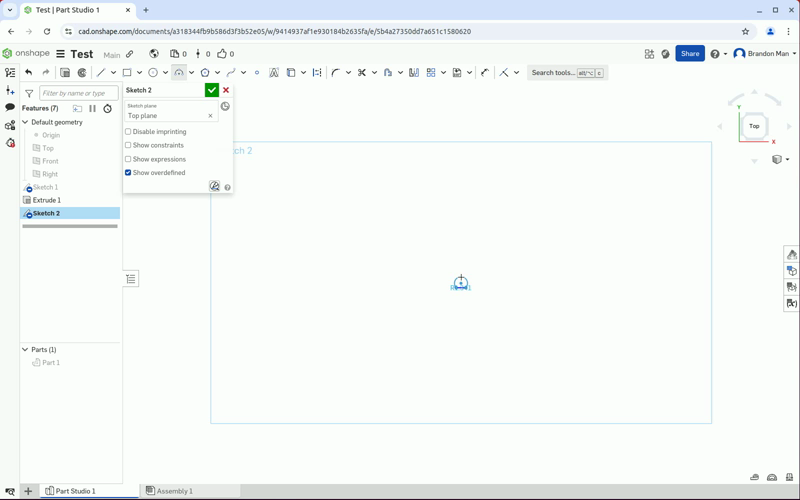
key(esc)
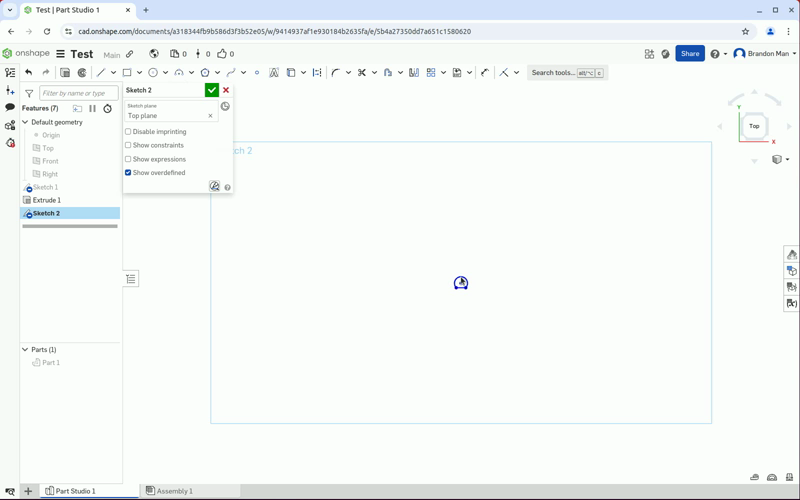
mouse_move(459, 283)
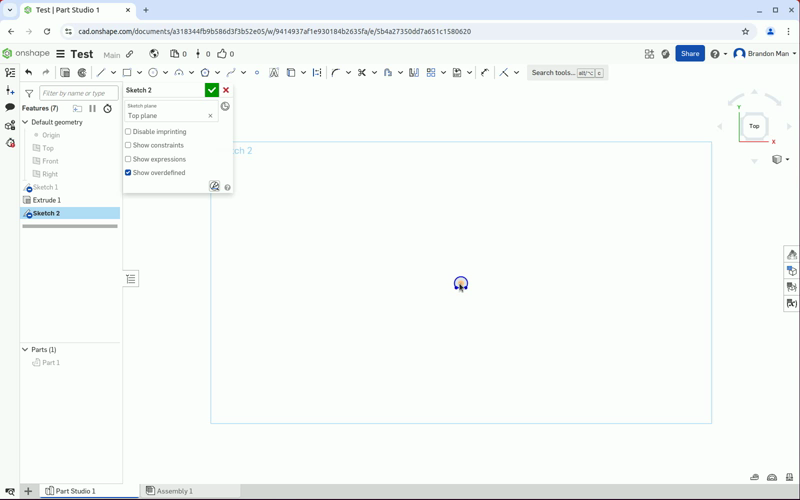
scroll(6)
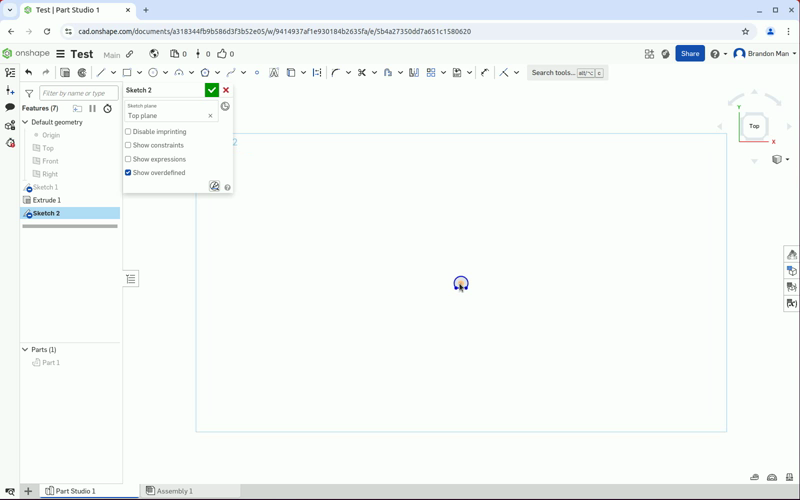
scroll(6)
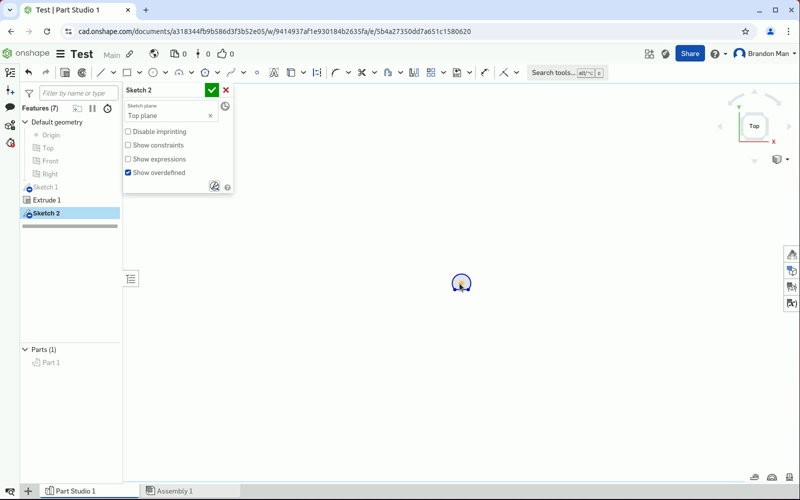
scroll(6)
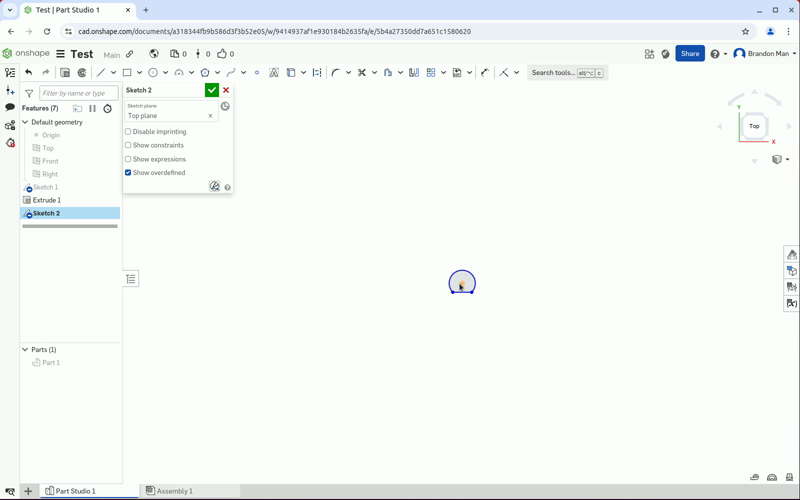
scroll(6)
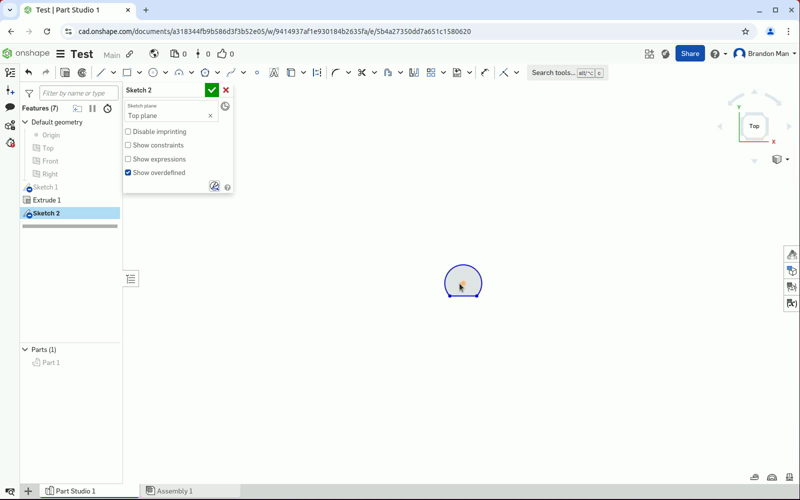
scroll(6)
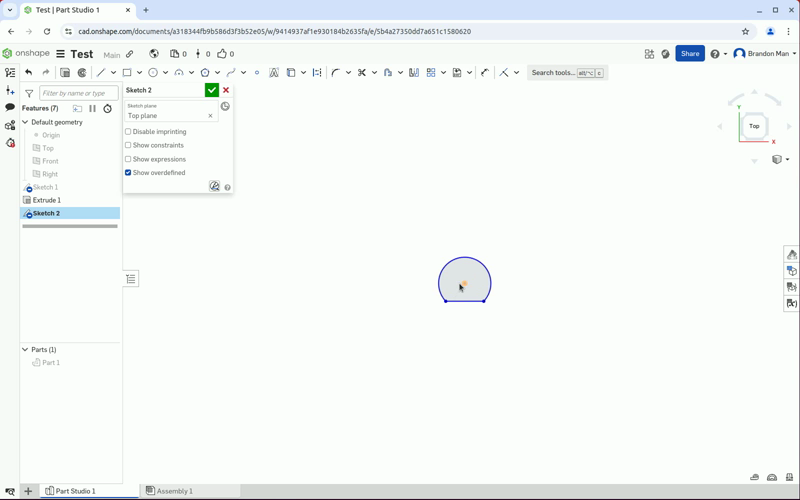
scroll(6)
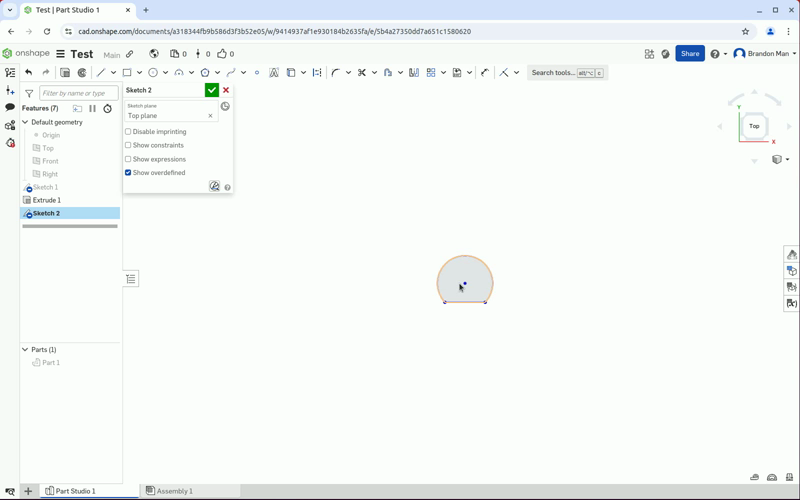
scroll(6)
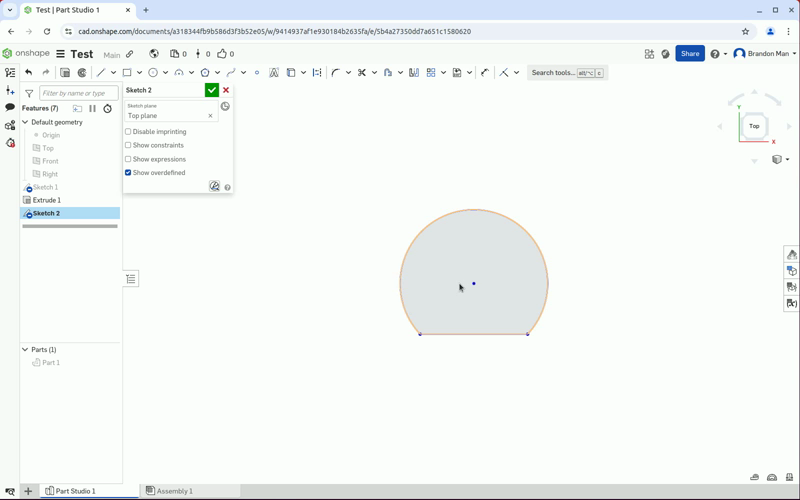
click(459, 283)
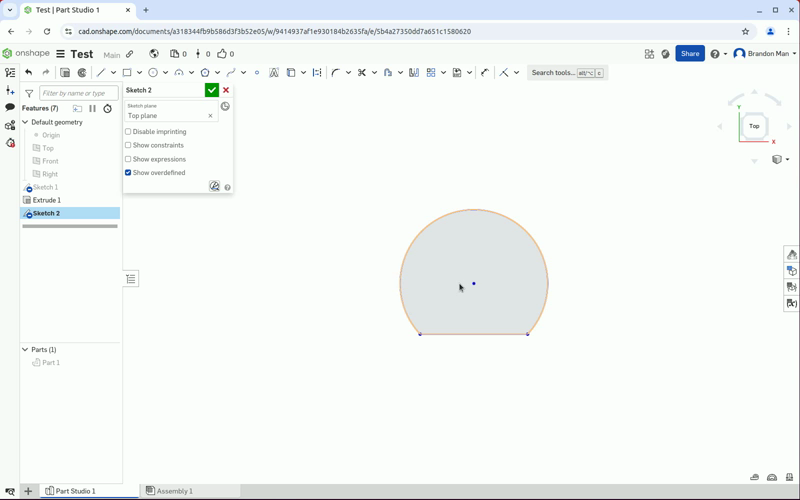
scroll(-6)
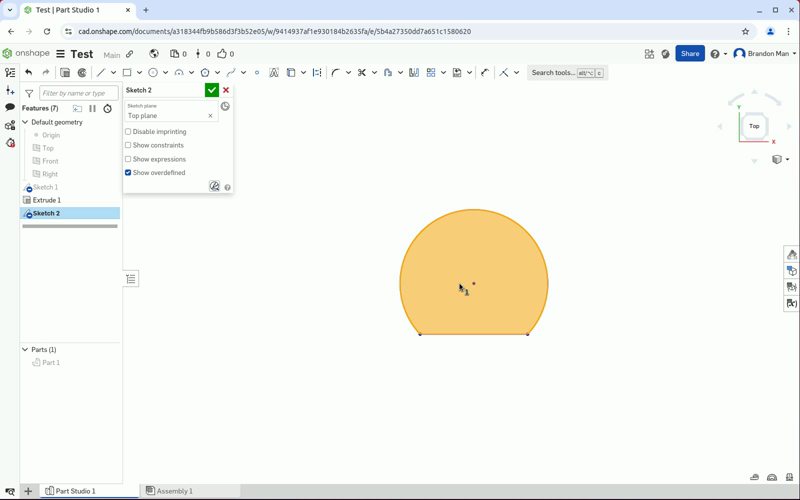
scroll(-6)
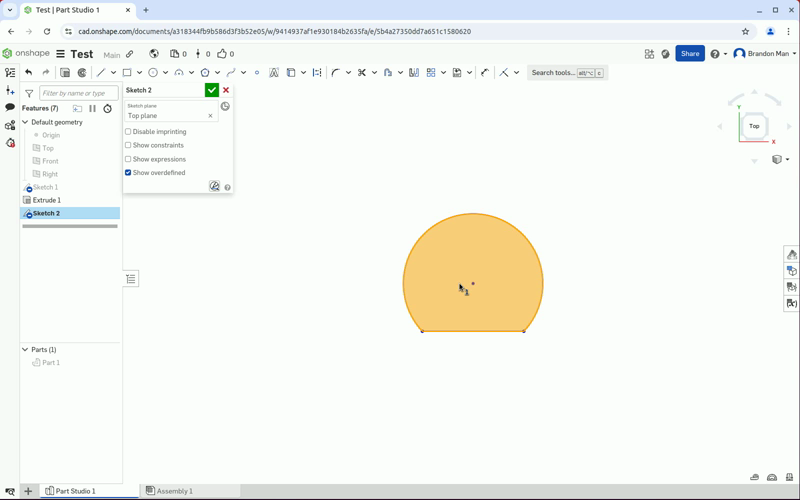
scroll(-6)
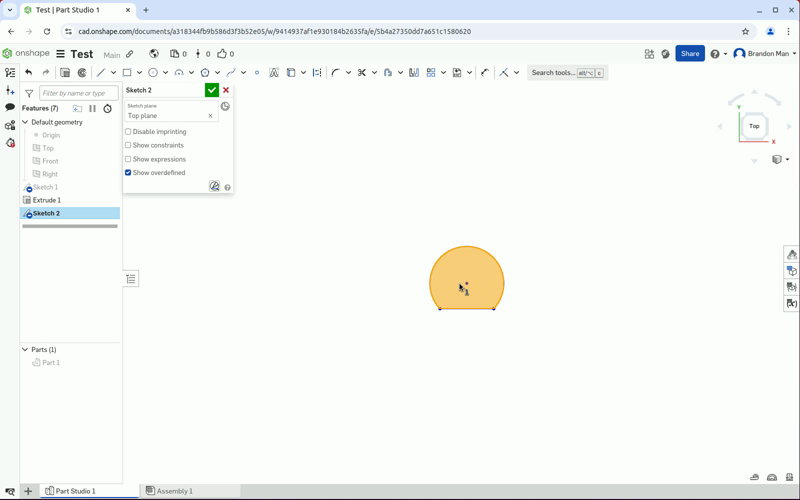
scroll(-6)
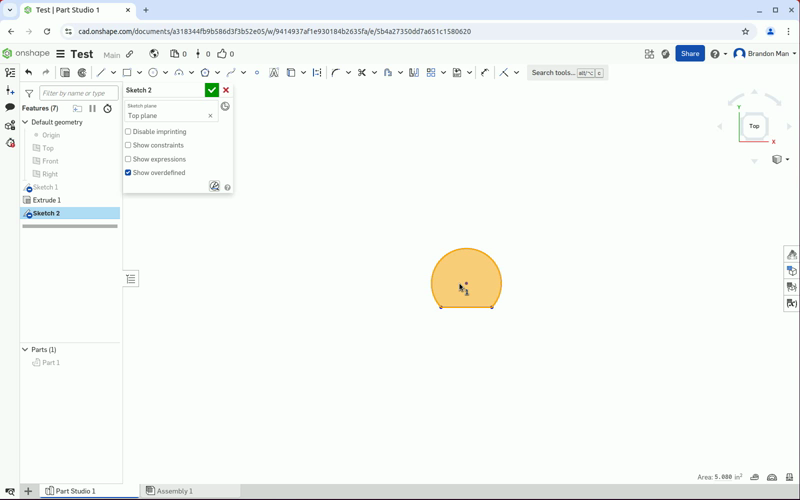
scroll(-6)
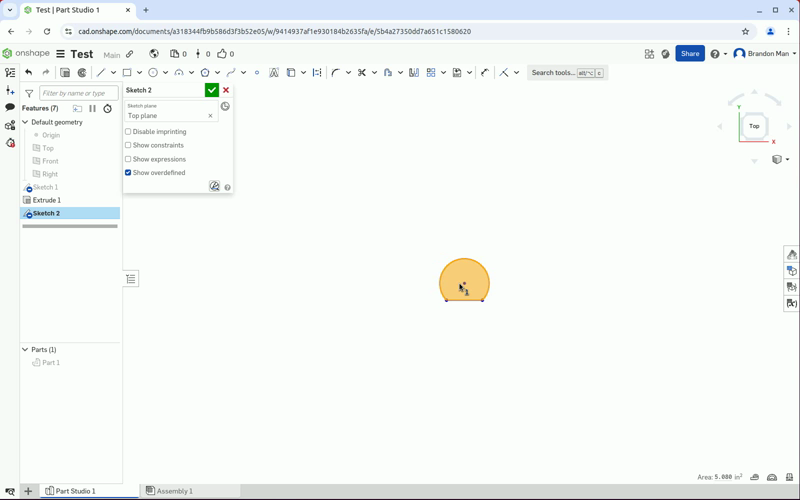
scroll(-6)
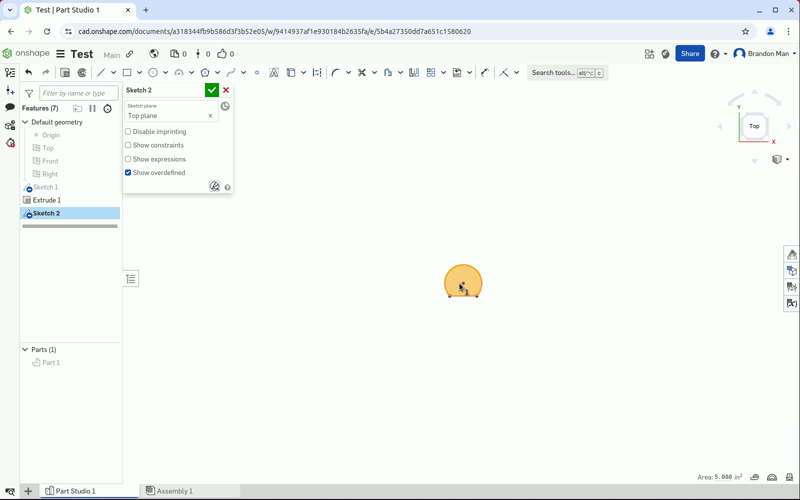
scroll(-6)
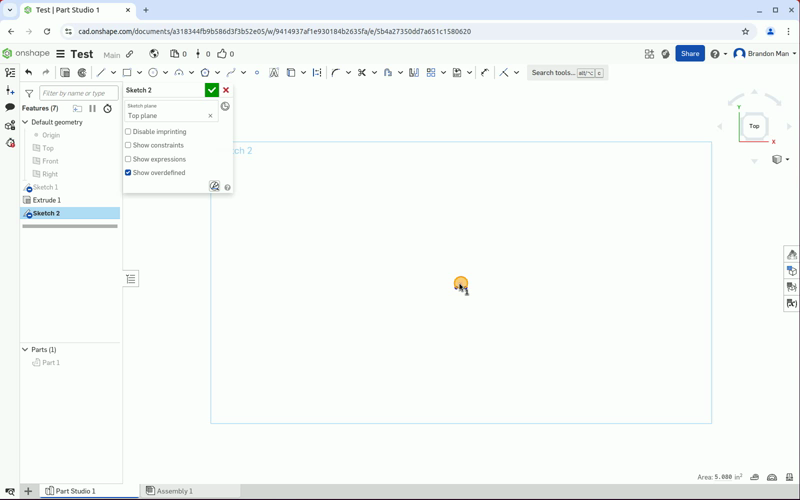
mouse_move(73, 352)
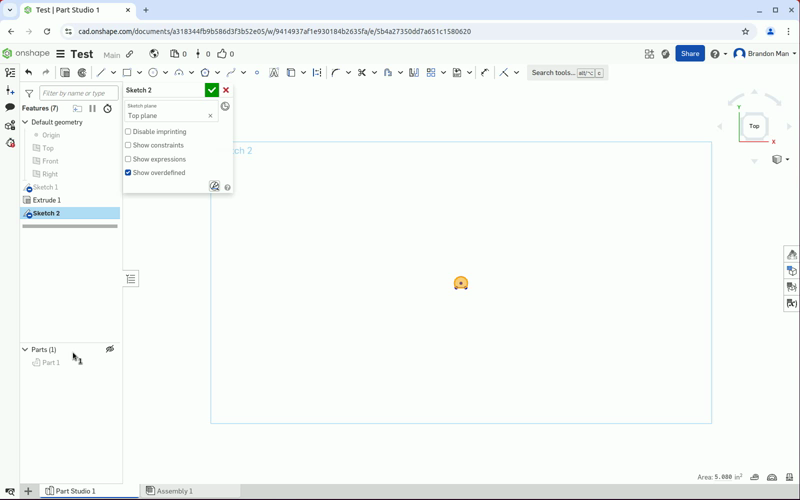
key(shift+y)
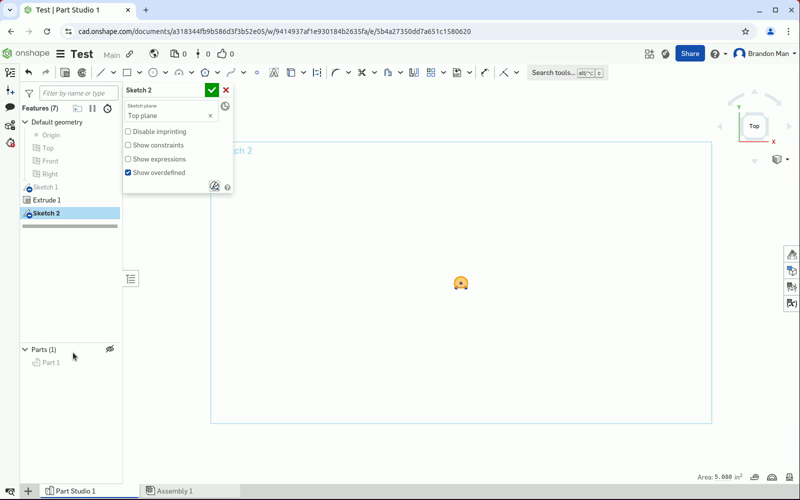
key(shift+e)
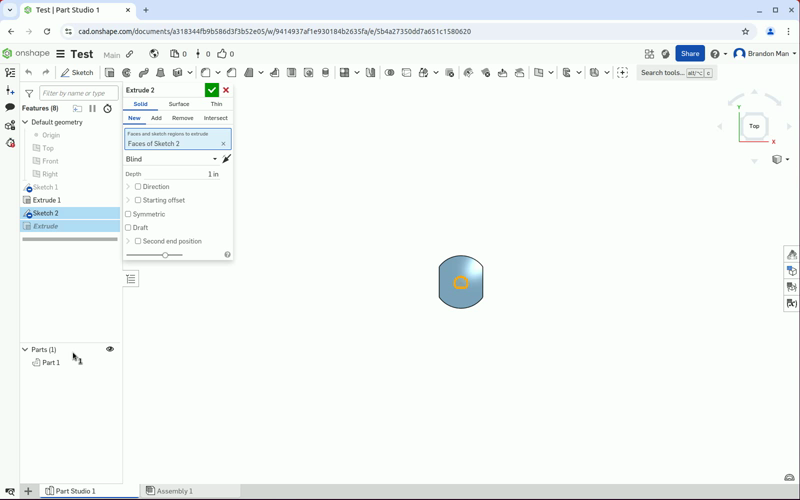
mouse_move(143, 106)
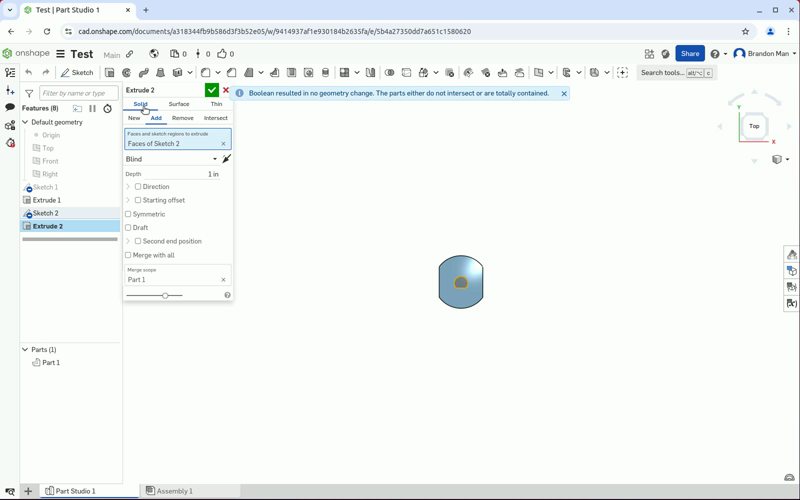
click(143, 106)
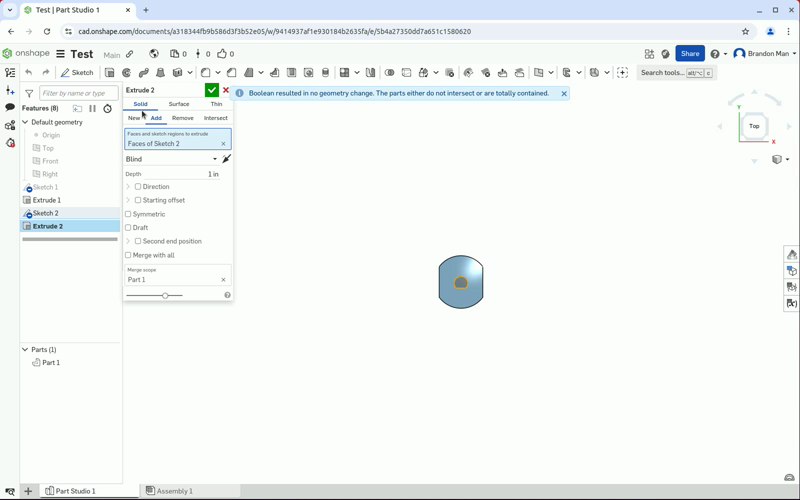
mouse_move(137, 120)
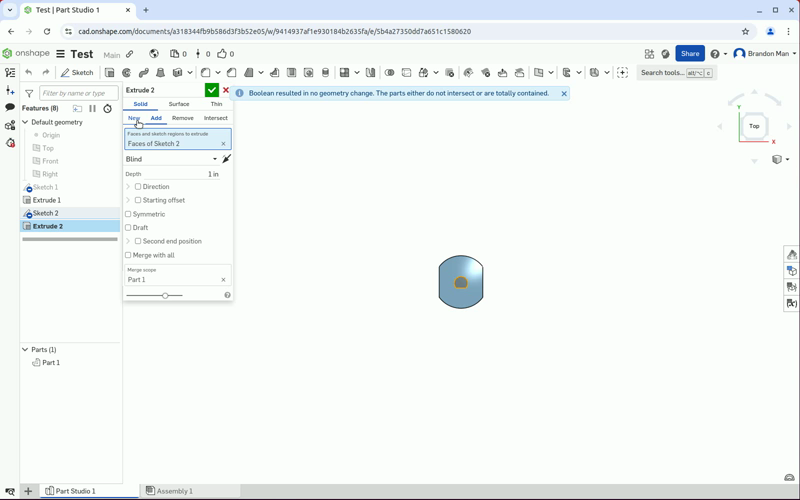
click(137, 120)
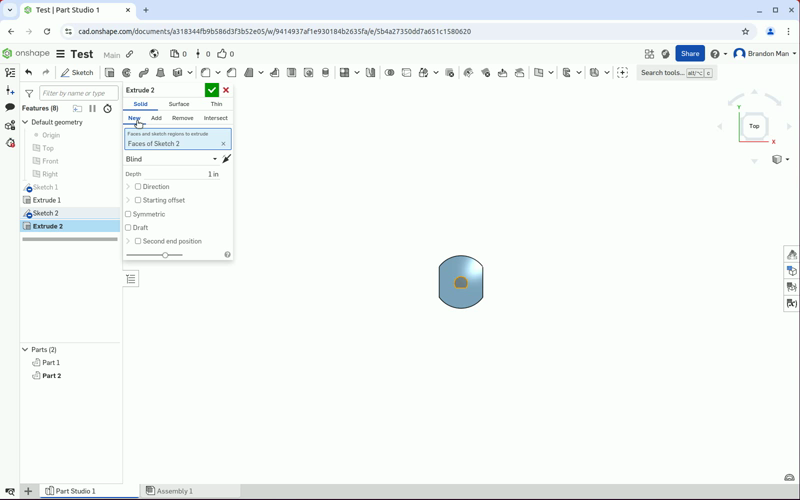
key(tab, 4)
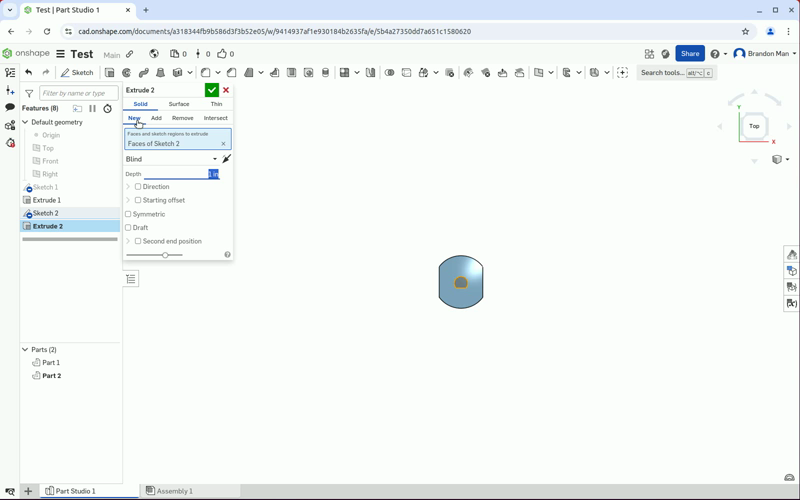
text(-8.666)
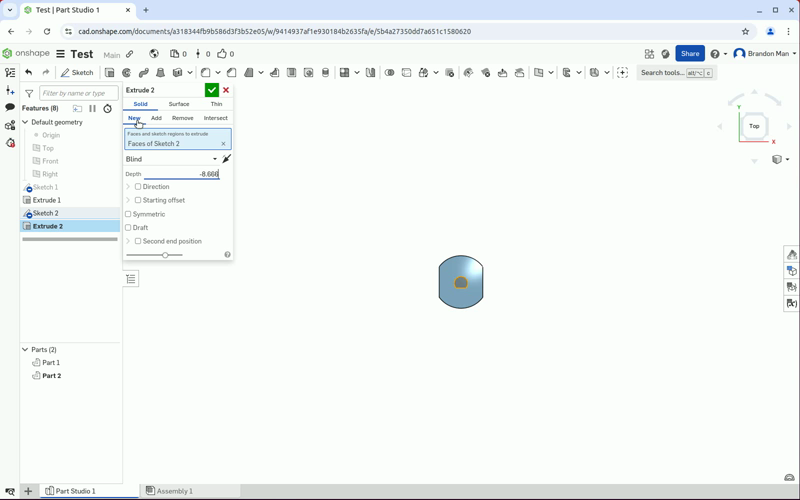
key(enter)
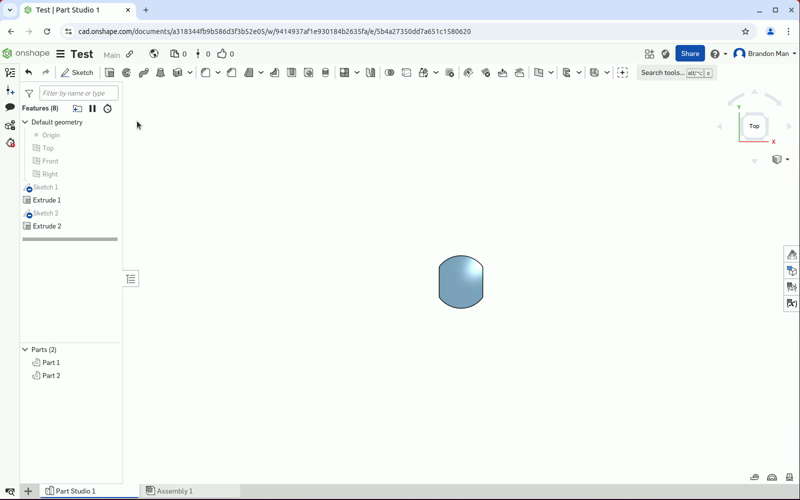
key(shift+h)
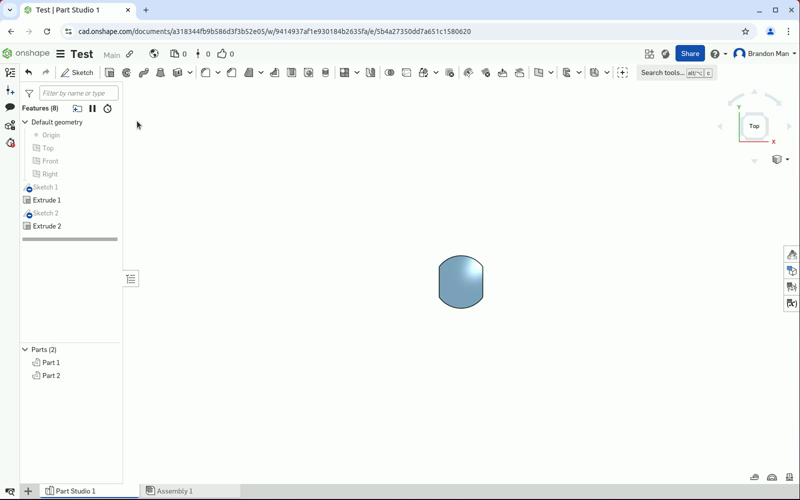
key(shift+h)
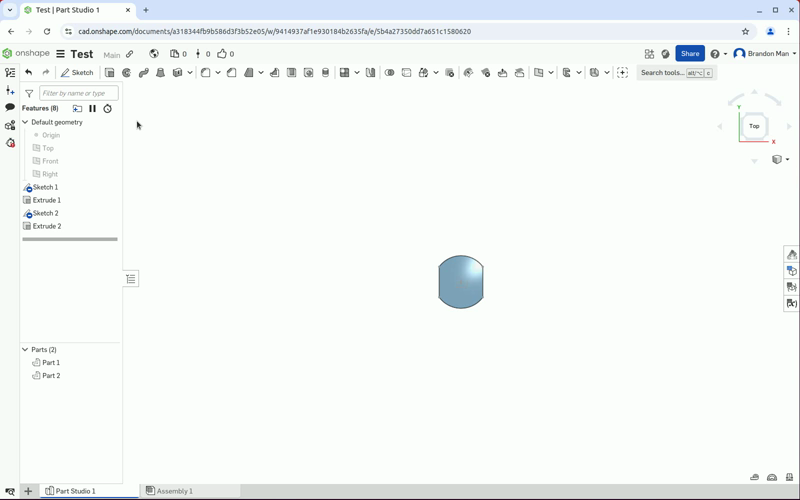
key(shift+7)
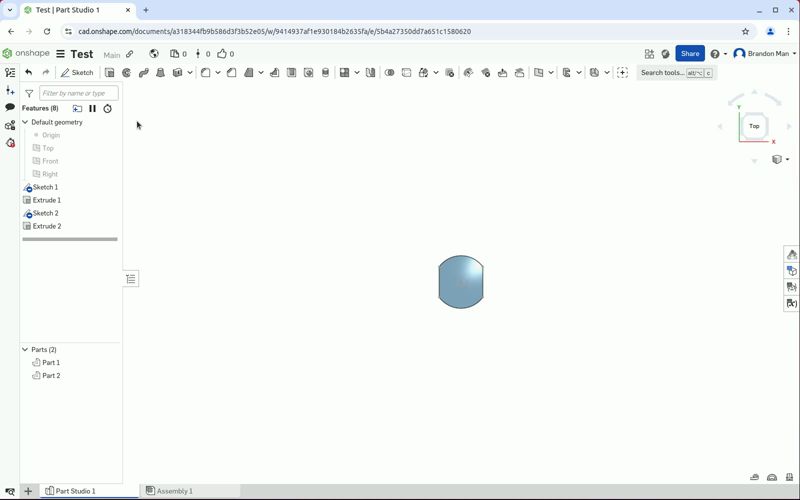
key(up, 3)
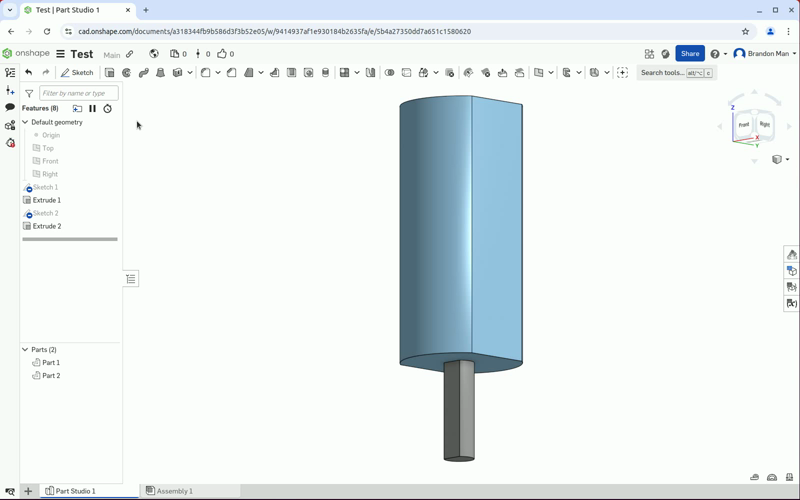
key(left, 3)
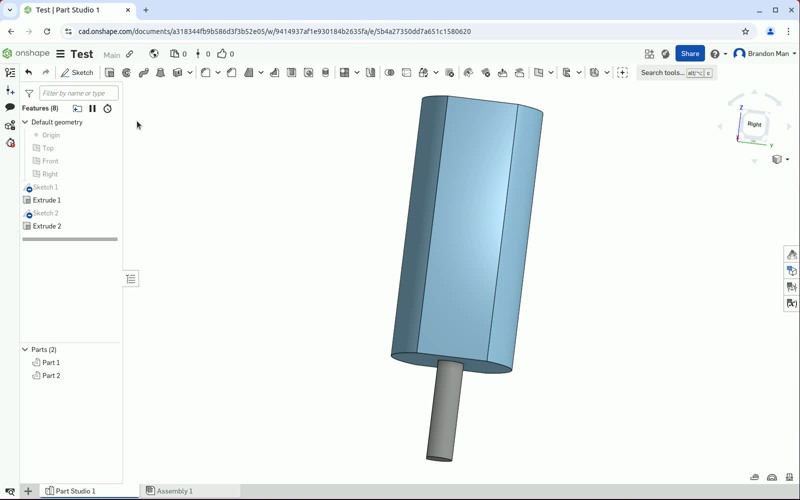
key(right, 3)
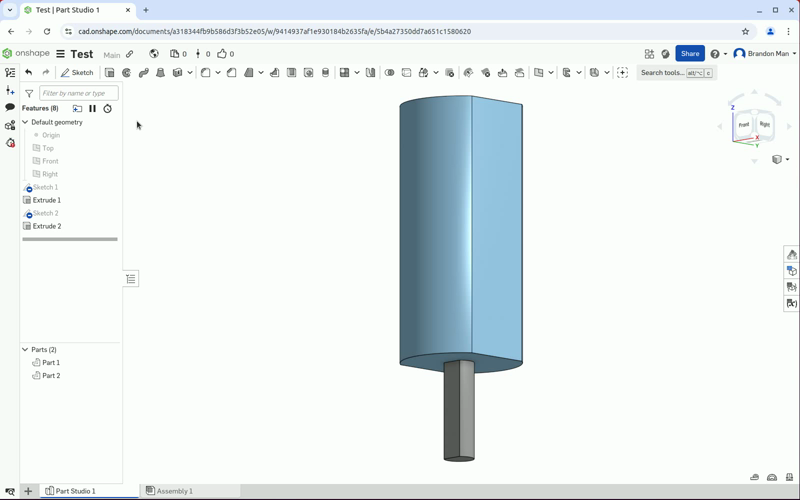
key(down, 3)
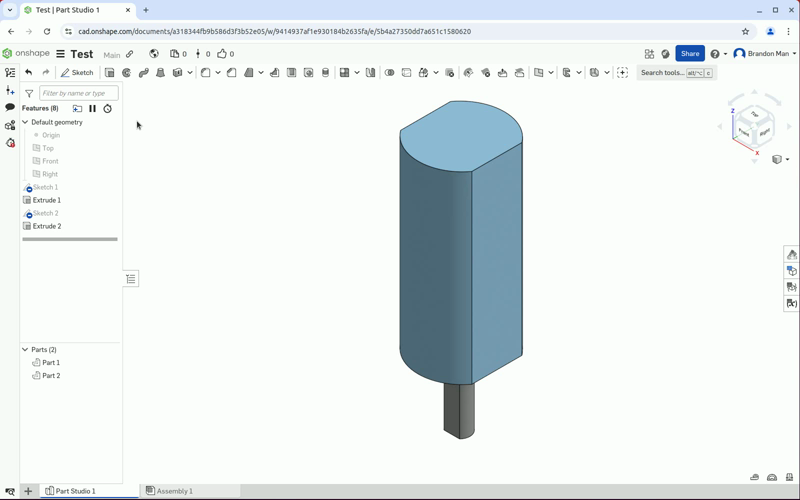
mouse_move(73, 189)
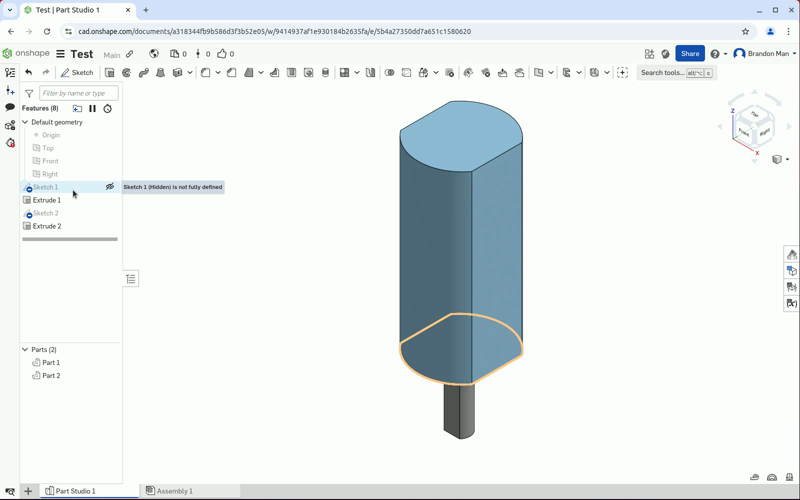
click(73, 189)